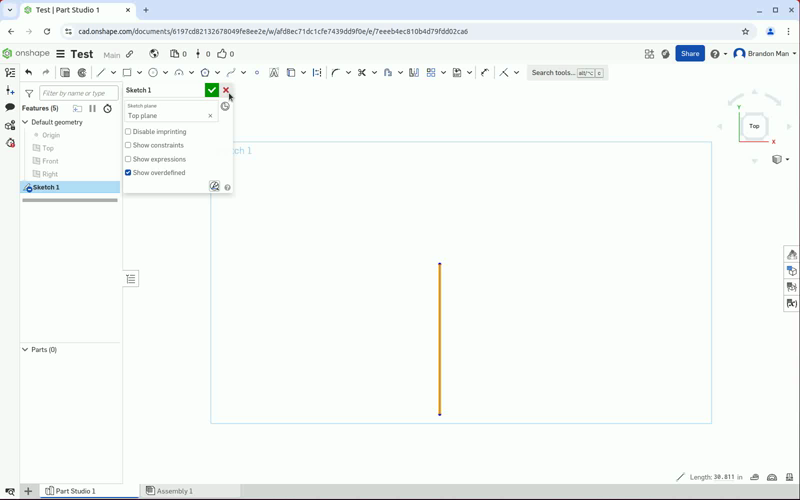
key(shift+h)
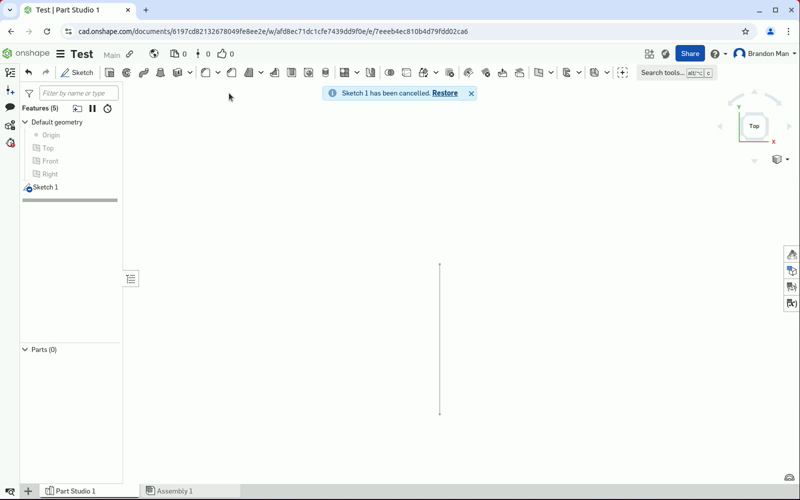
mouse_move(73, 352)
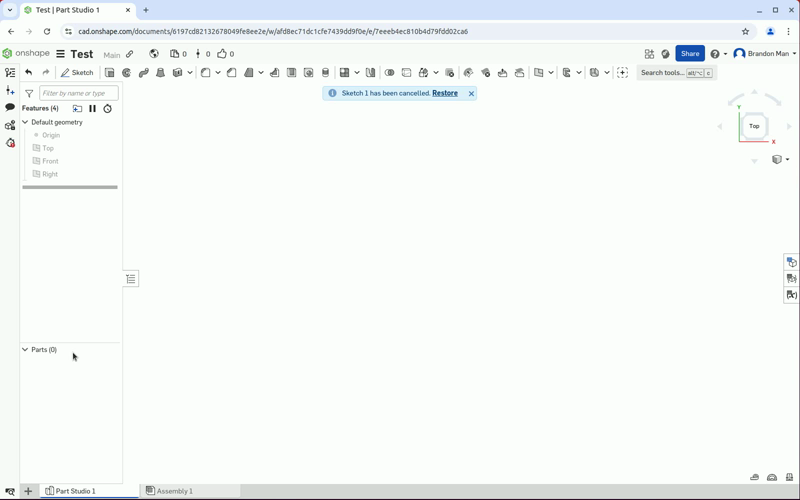
key(y)
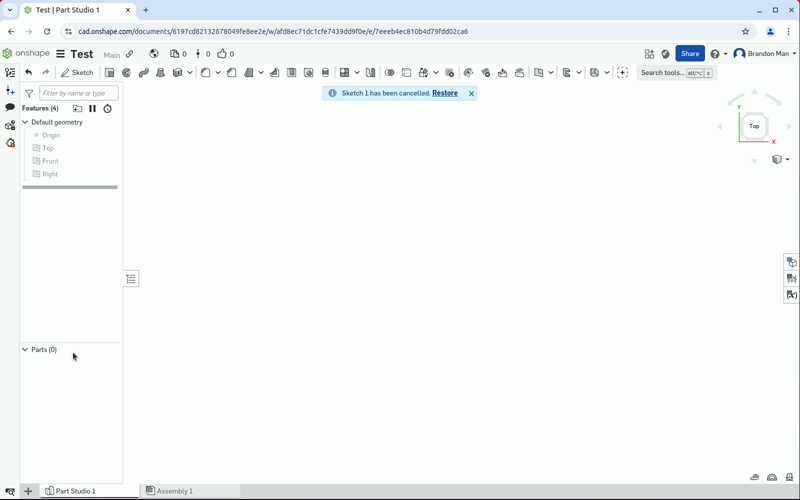
key(shift+p)
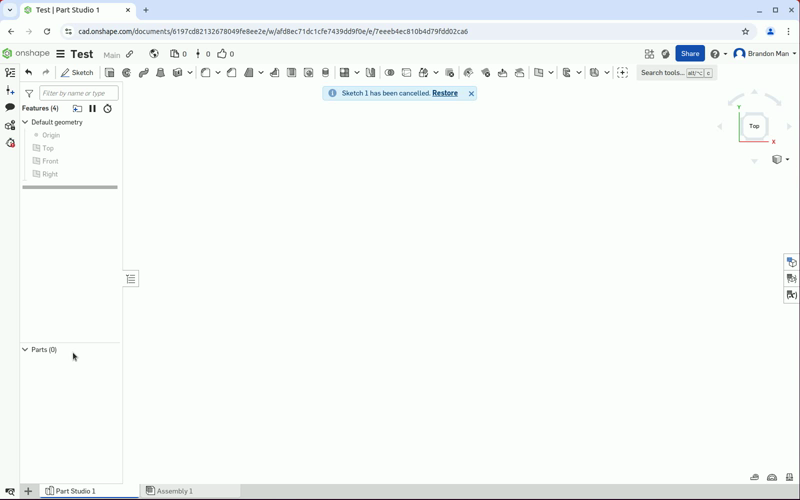
key(space)
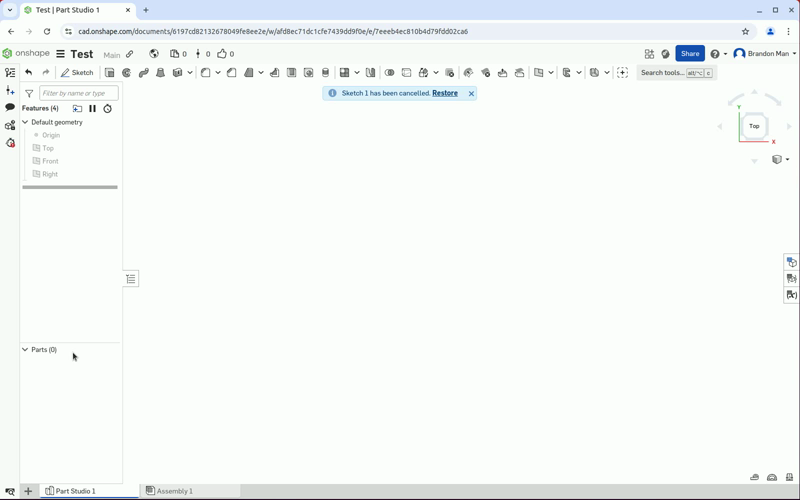
key_down(shift)
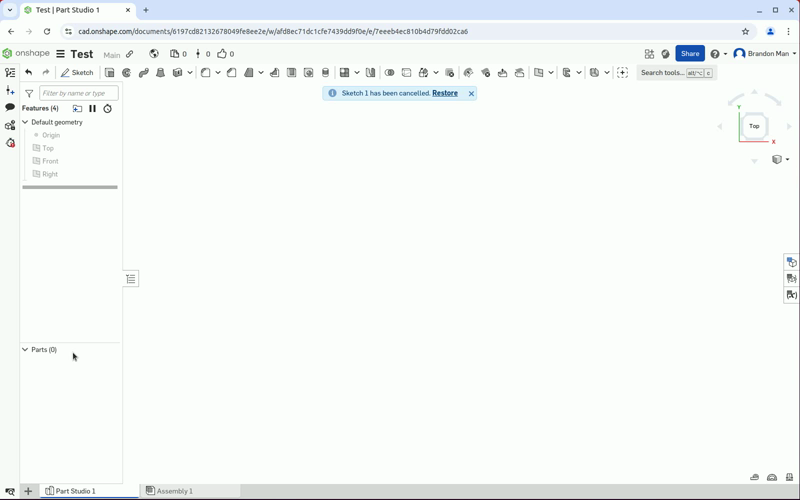
key(up)
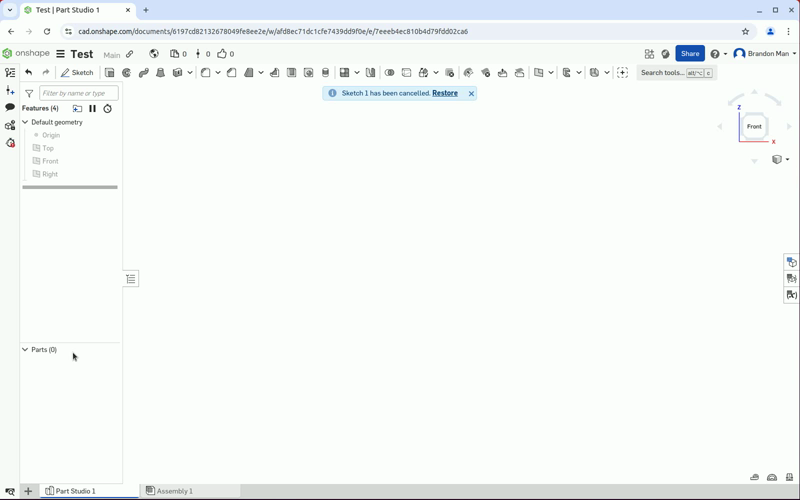
key_up(shift)
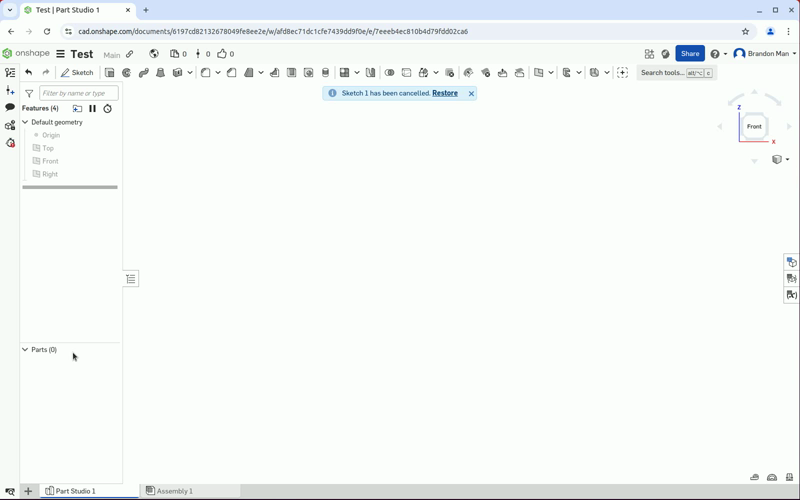
mouse_move(73, 352)
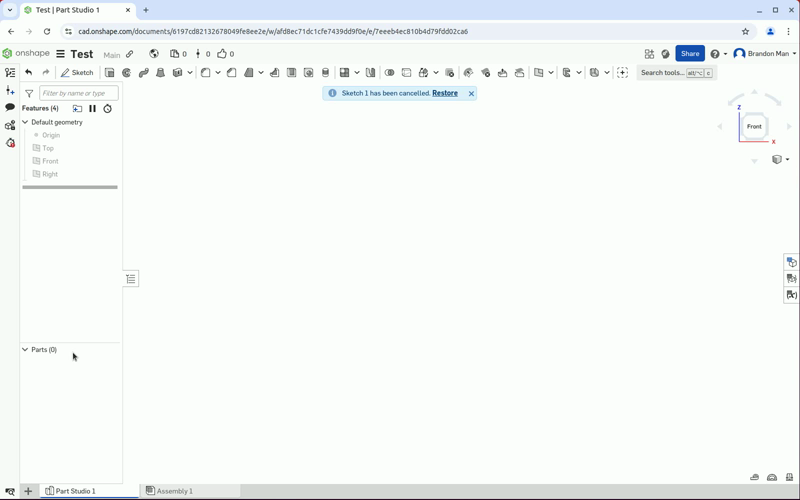
key(shift+y)
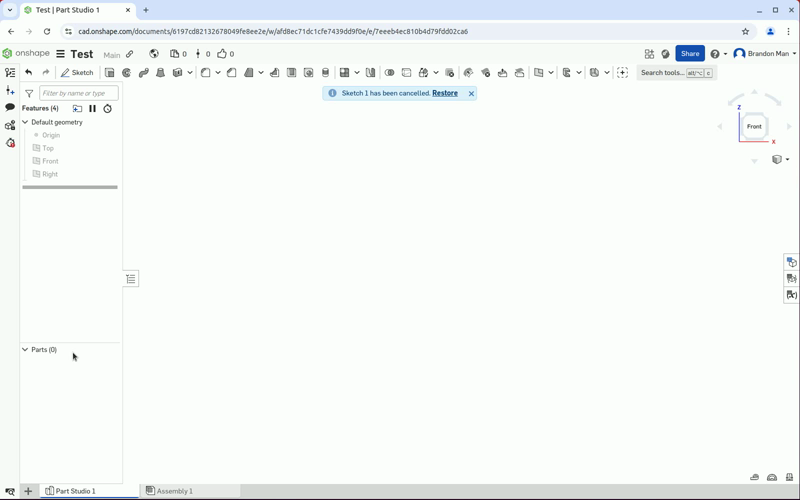
key(shift+s)
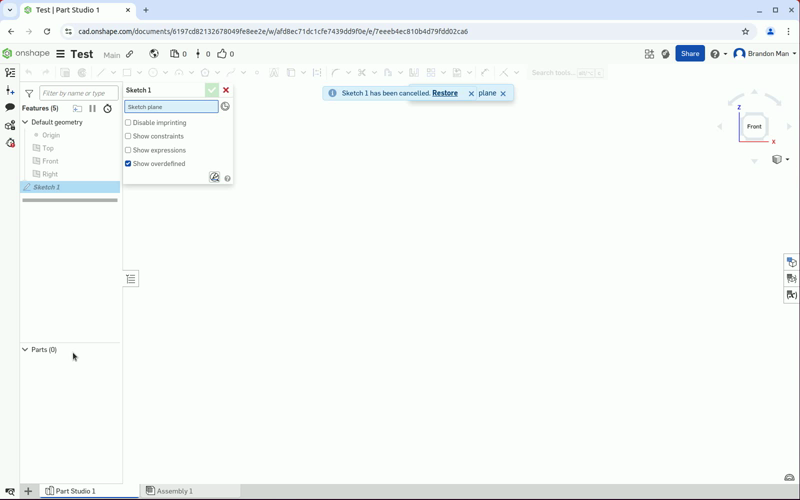
mouse_move(73, 163)
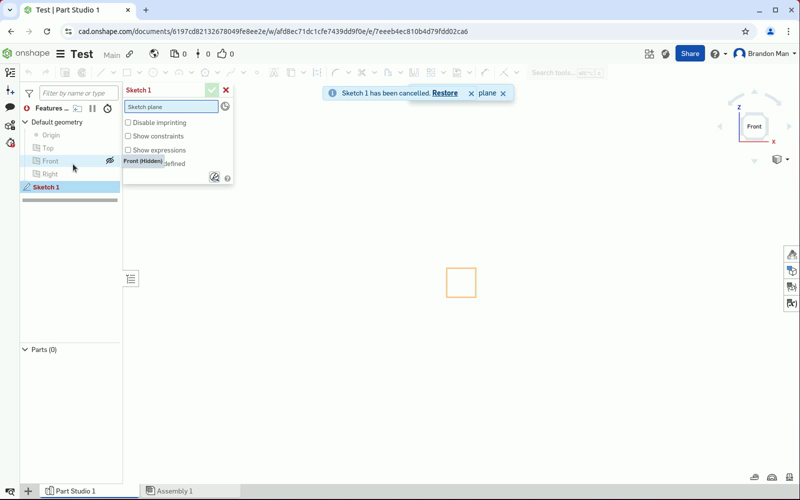
click(73, 163)
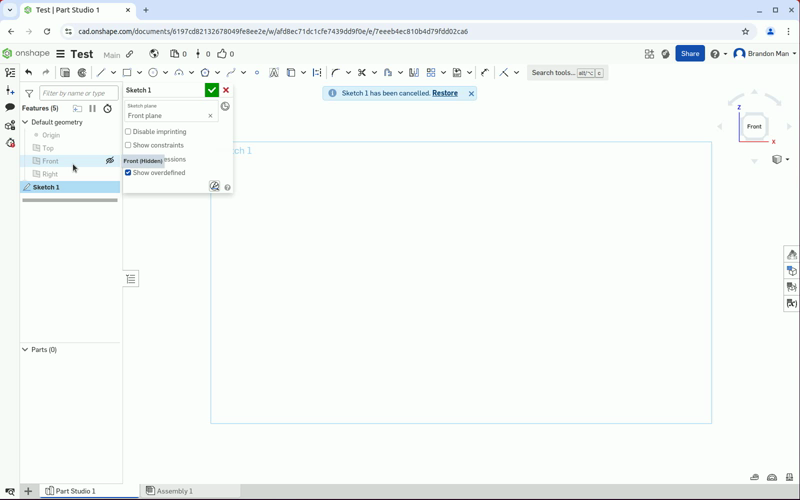
mouse_move(73, 352)
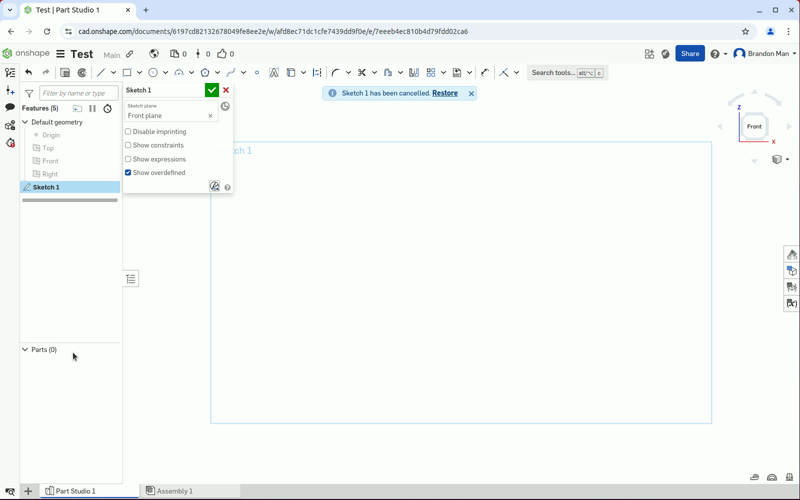
key(y)
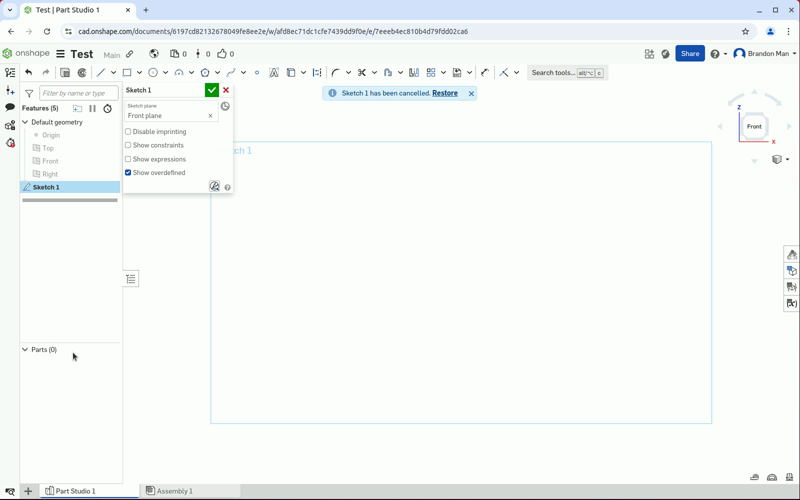
key(l)
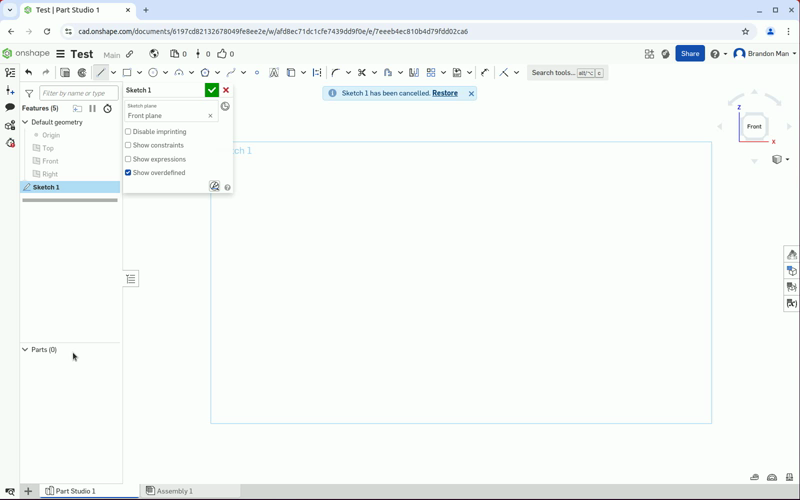
key_down(shift)
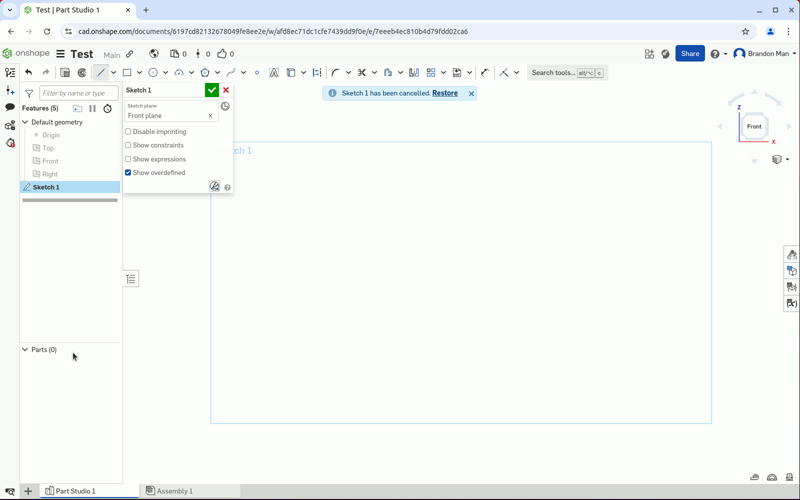
mouse_move(353, 395)
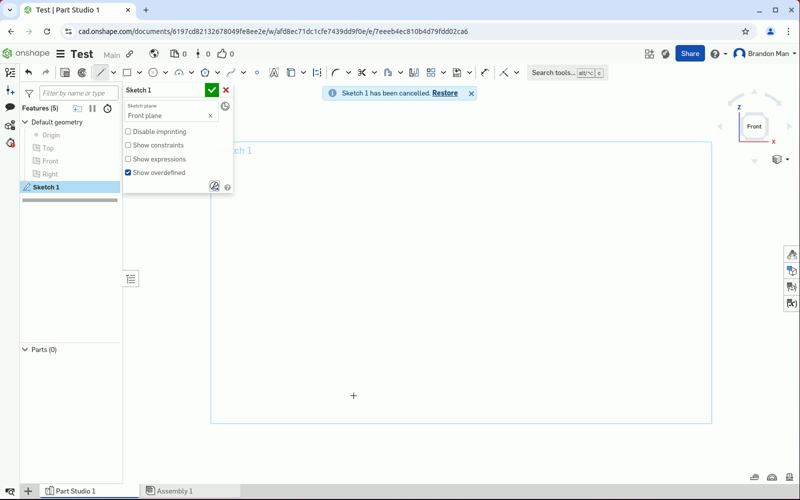
click(353, 395)
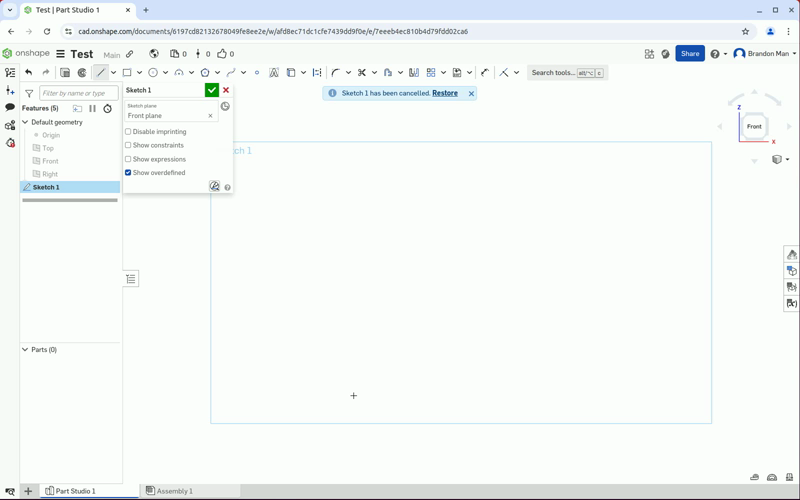
key_up(shift)
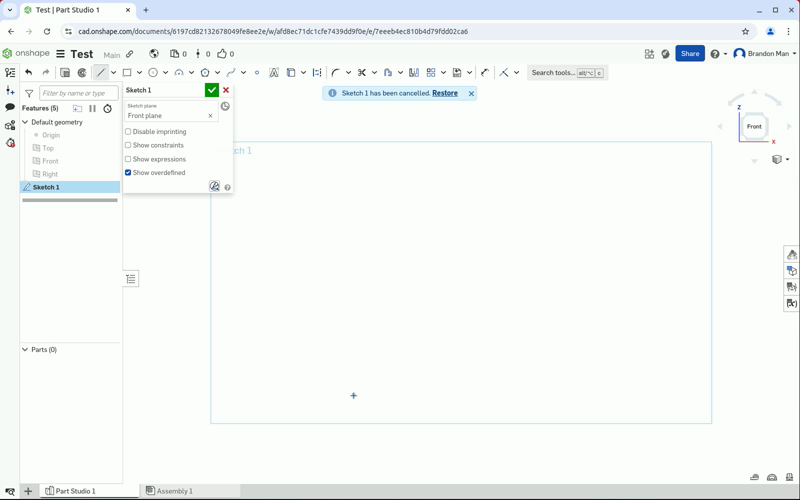
key_down(shift)
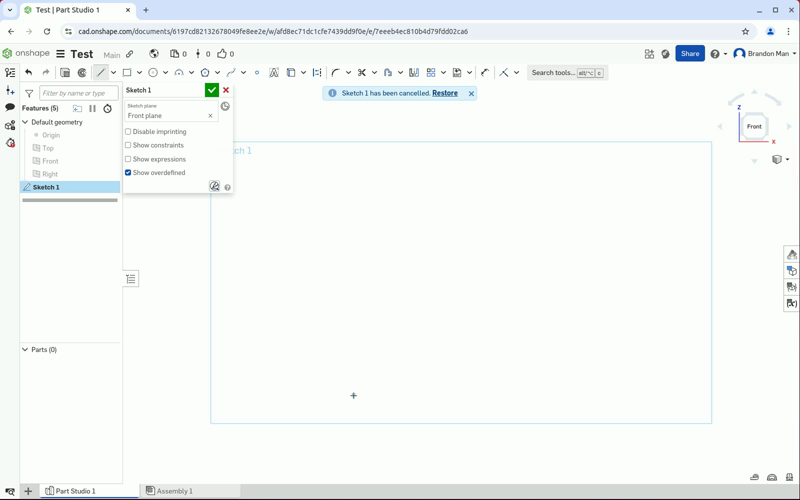
mouse_move(566, 395)
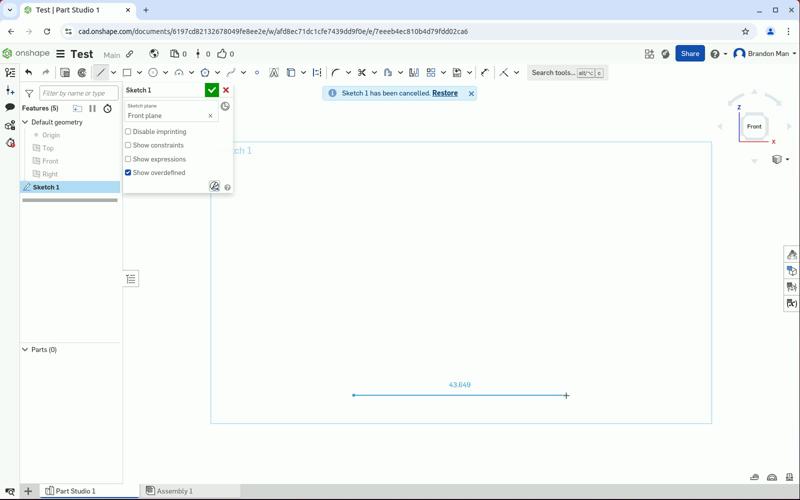
click(566, 395)
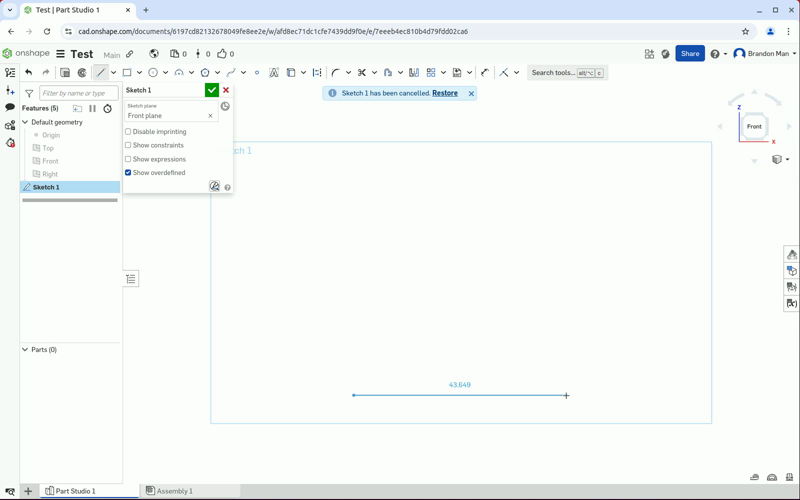
key_up(shift)
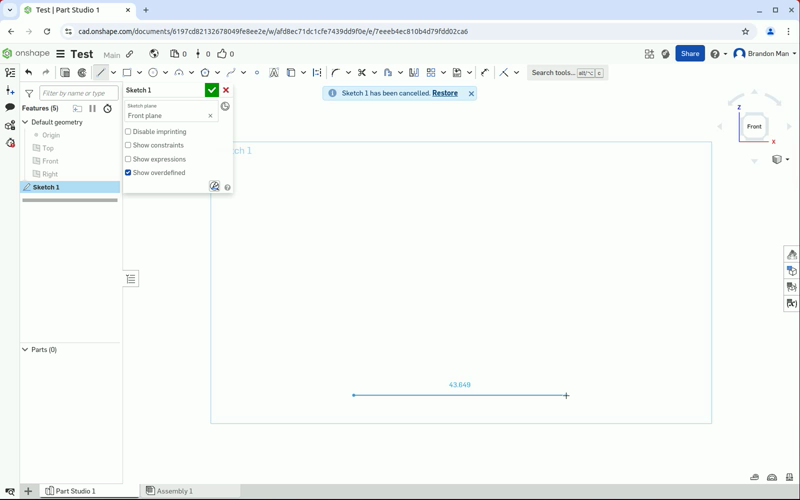
key_down(shift)
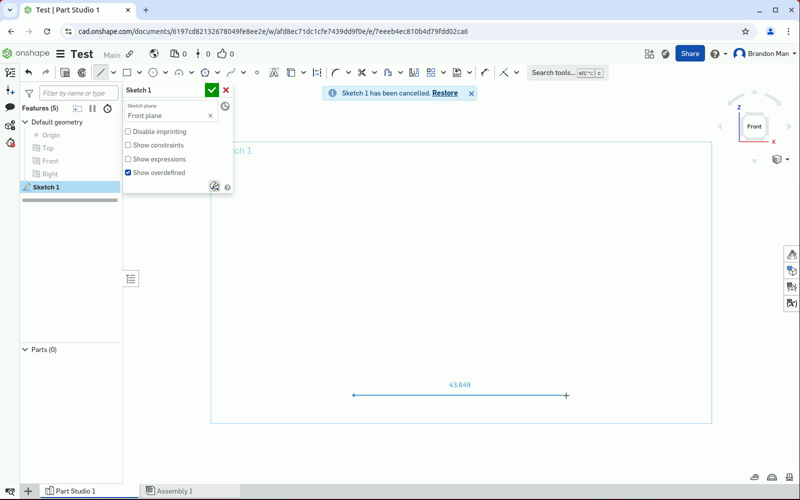
mouse_move(566, 176)
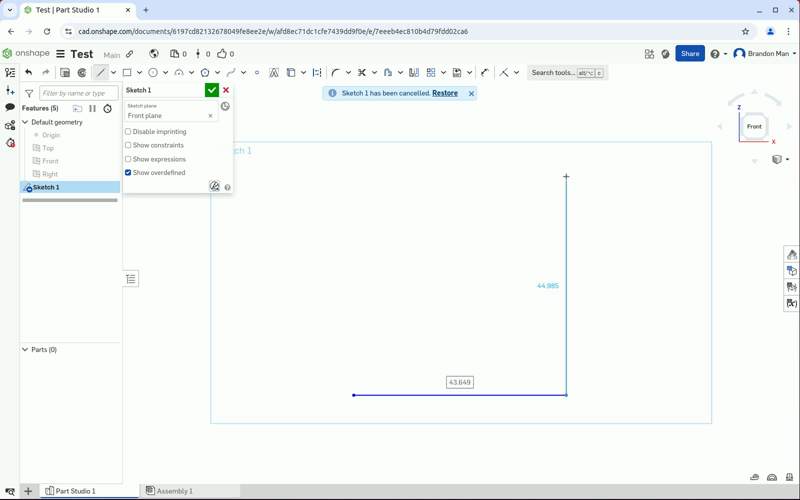
click(566, 176)
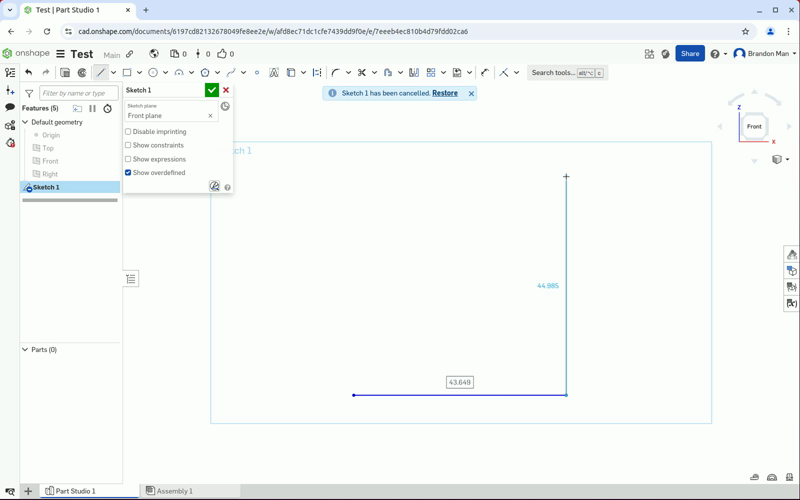
key_up(shift)
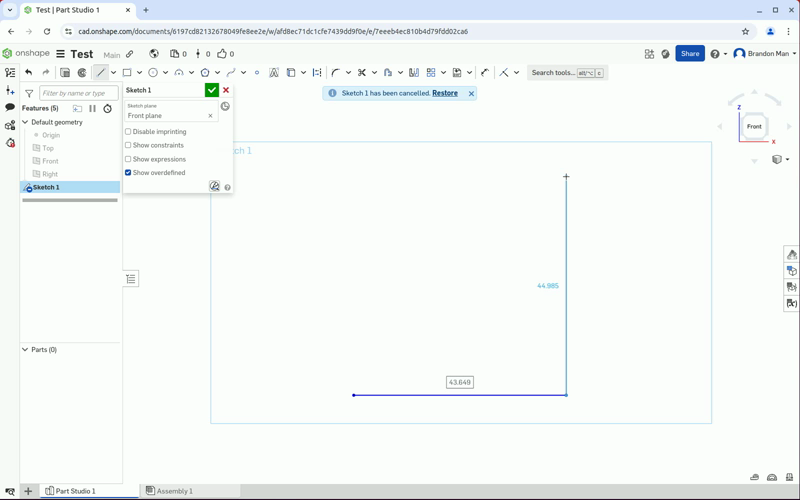
key_down(shift)
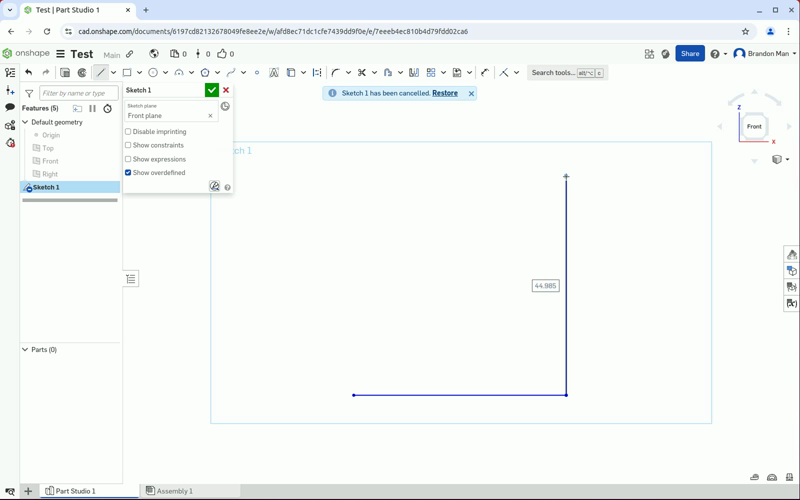
mouse_move(354, 176)
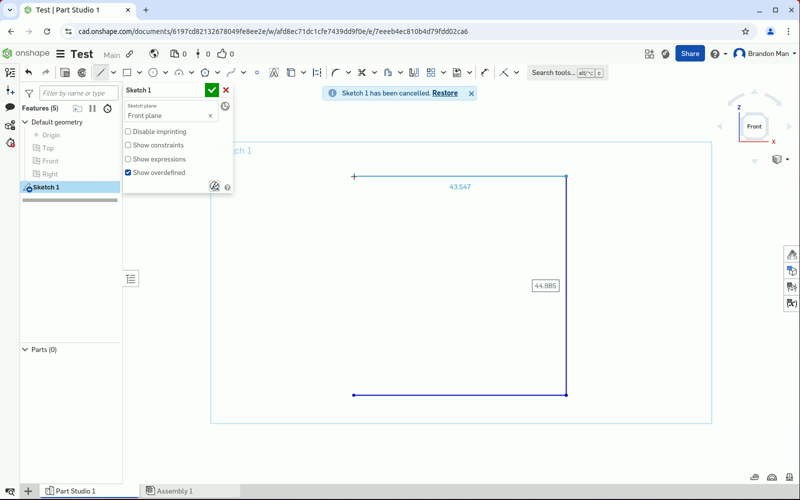
click(354, 176)
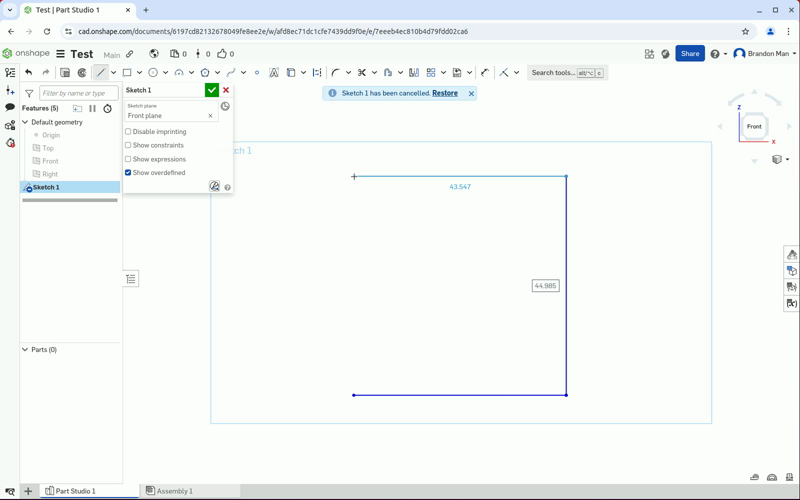
key_up(shift)
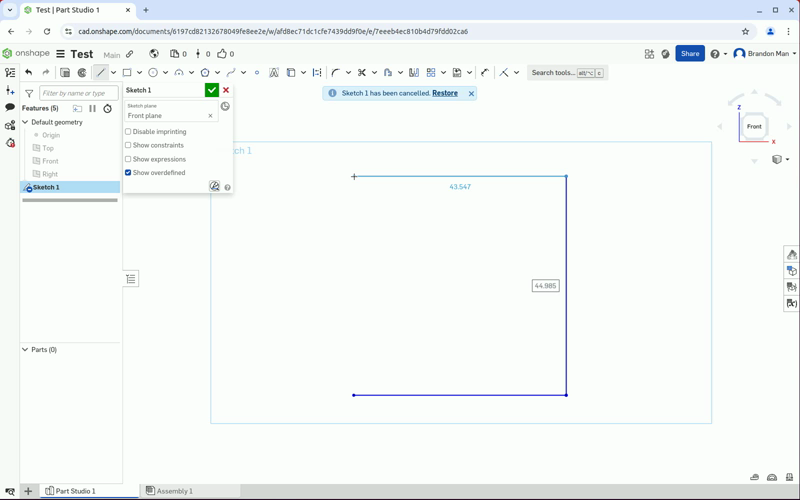
key_down(shift)
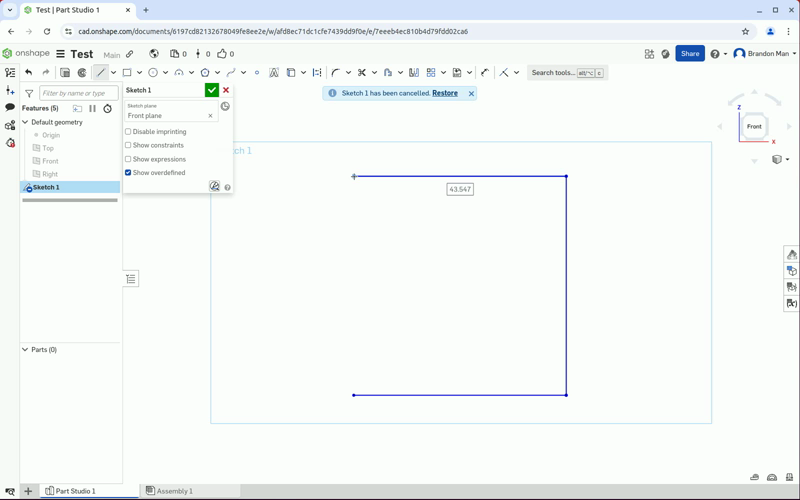
mouse_move(353, 395)
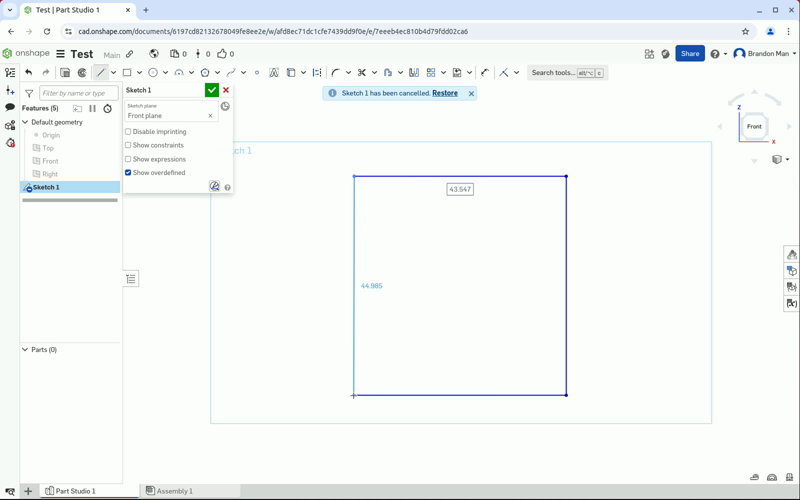
key_up(shift)
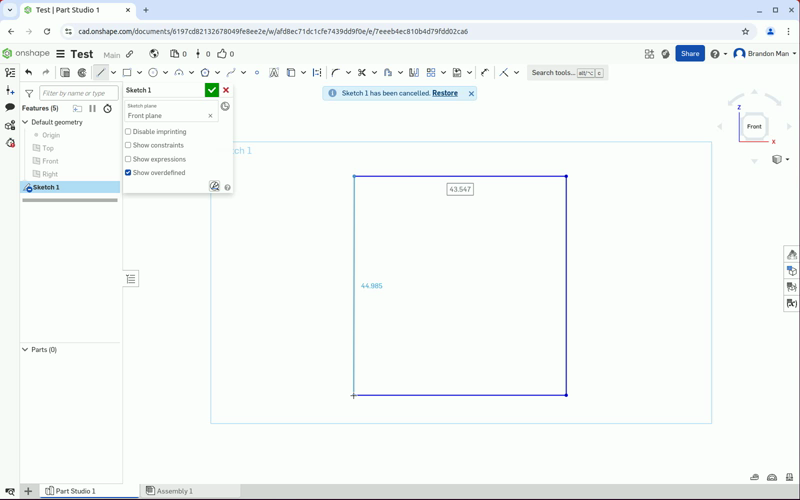
click(353, 395)
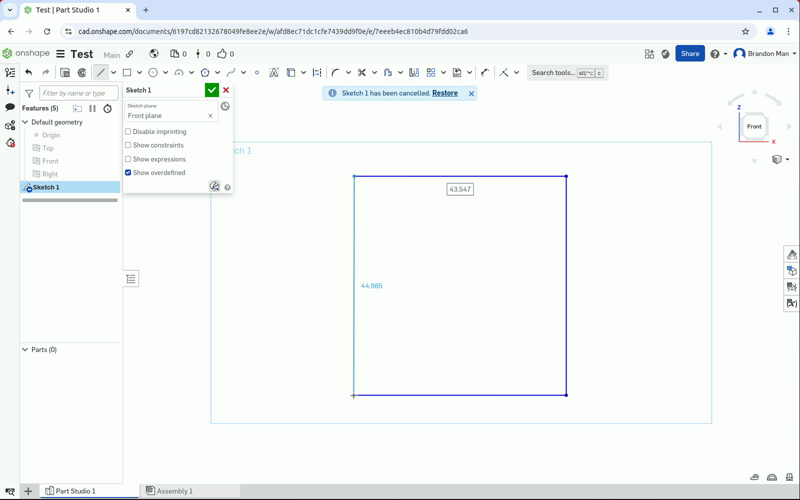
key(esc)
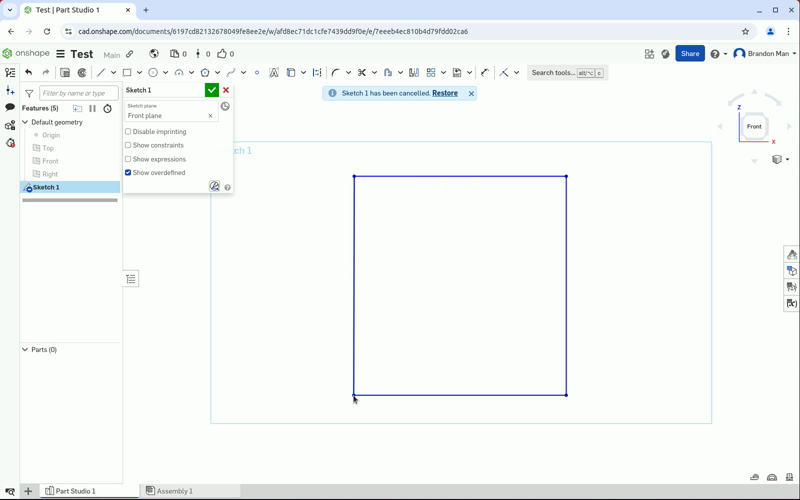
mouse_move(533, 217)
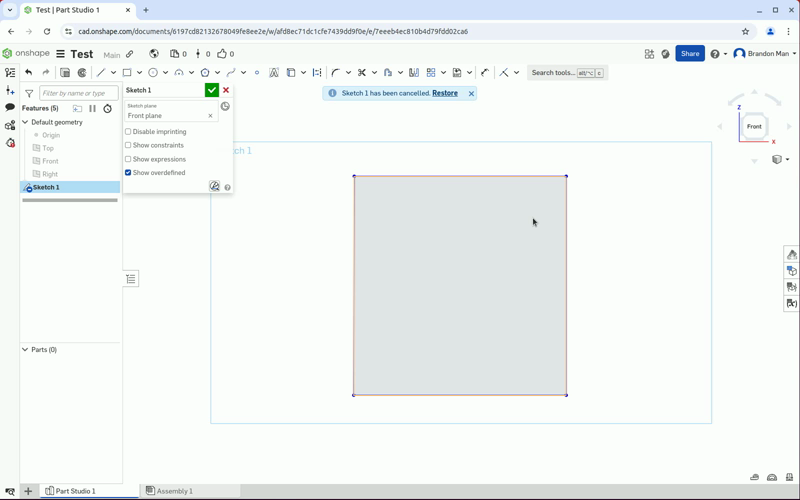
click(533, 217)
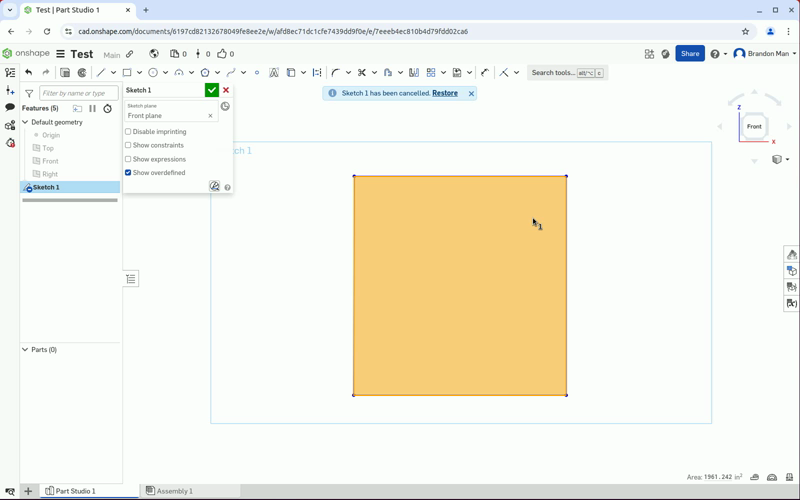
mouse_move(73, 352)
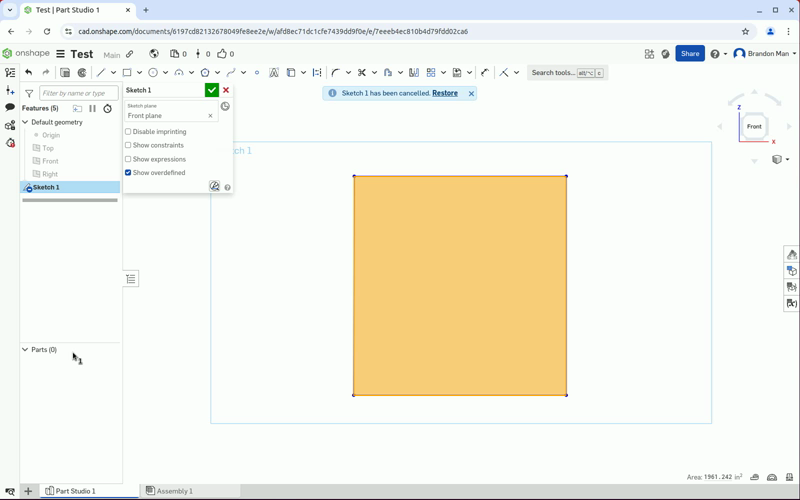
key(shift+y)
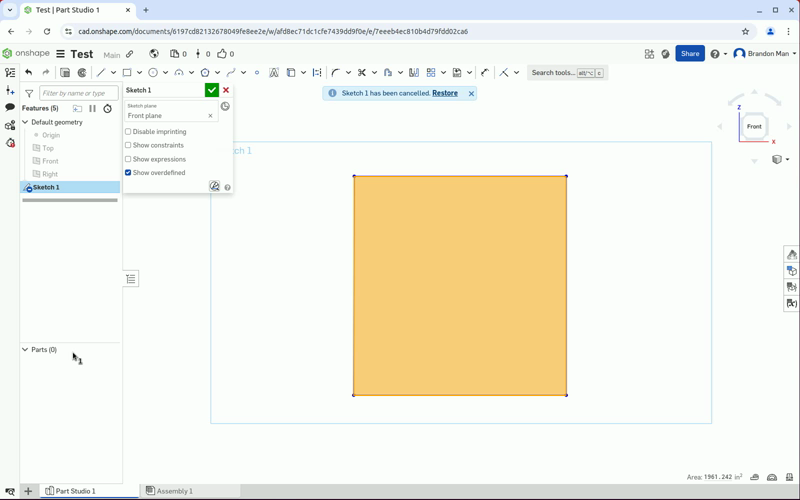
key(shift+e)
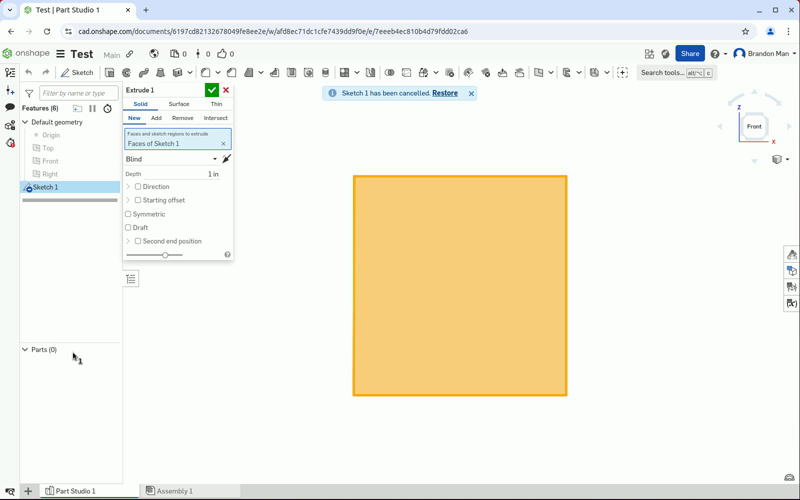
mouse_move(143, 106)
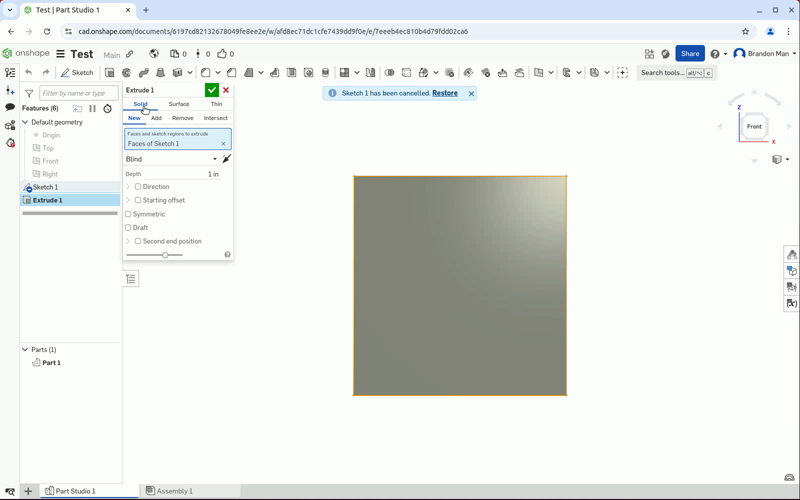
click(143, 106)
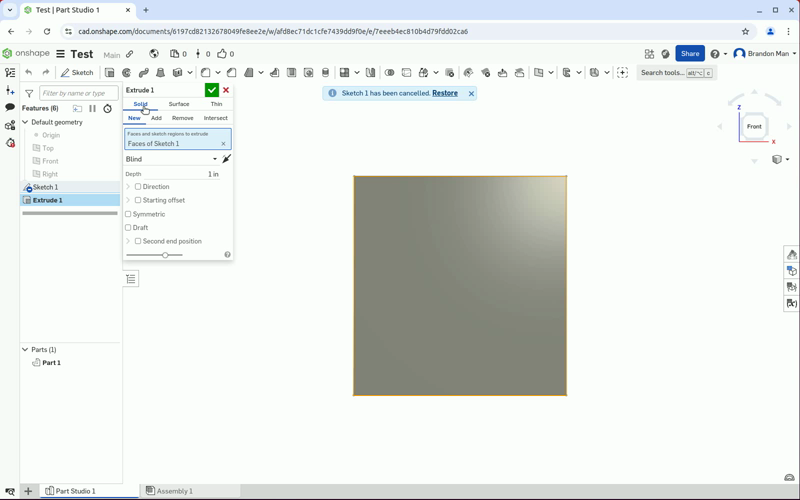
mouse_move(137, 120)
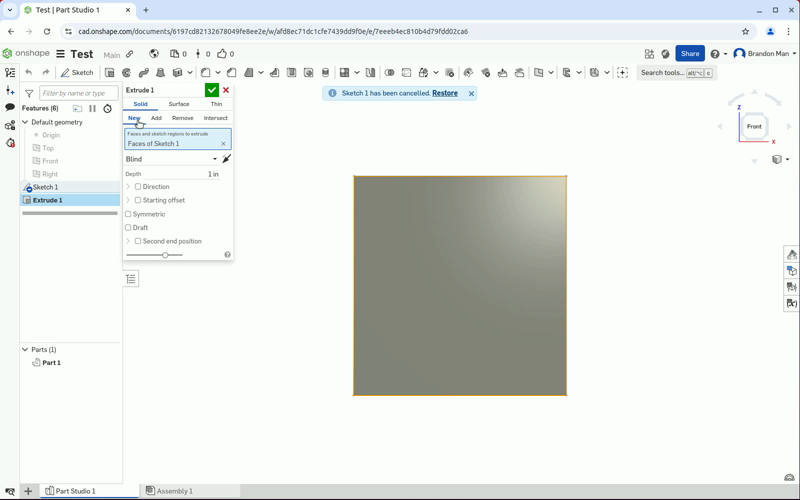
click(137, 120)
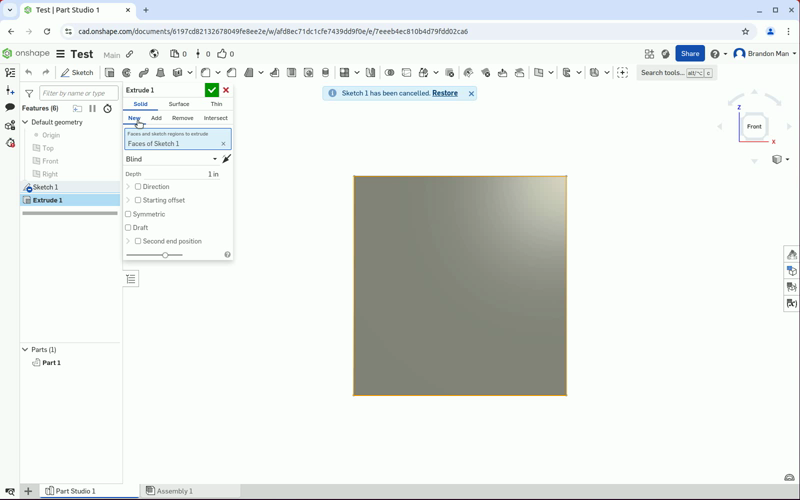
key(tab, 4)
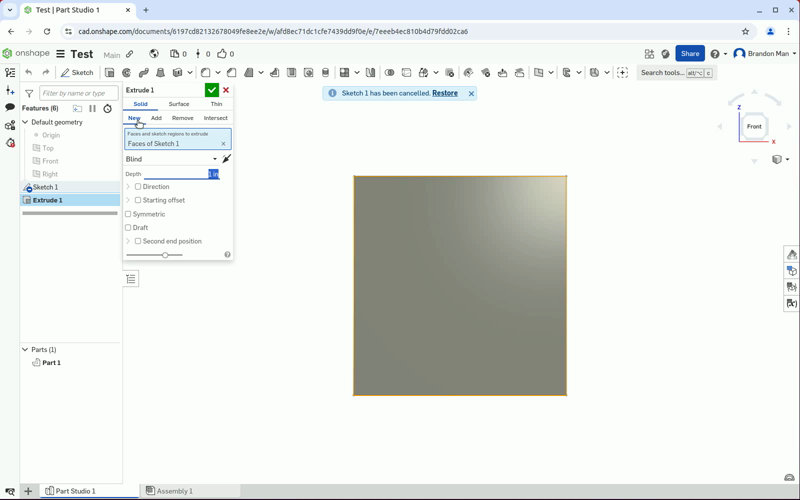
text(43.81)
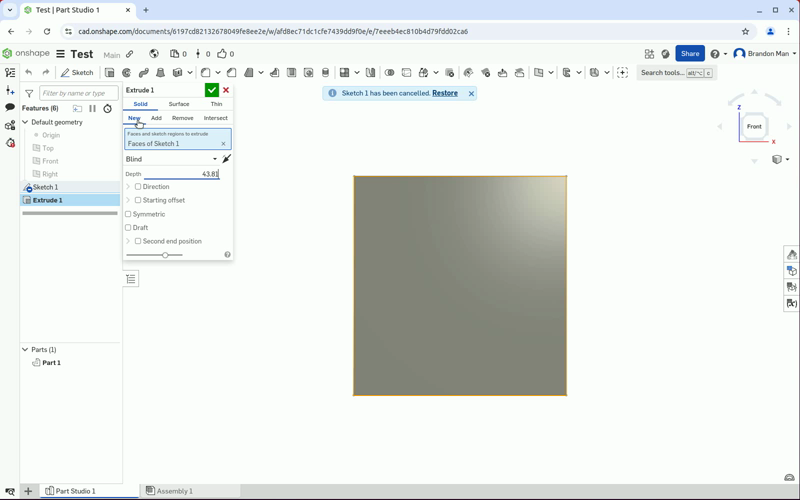
key(tab, 3)
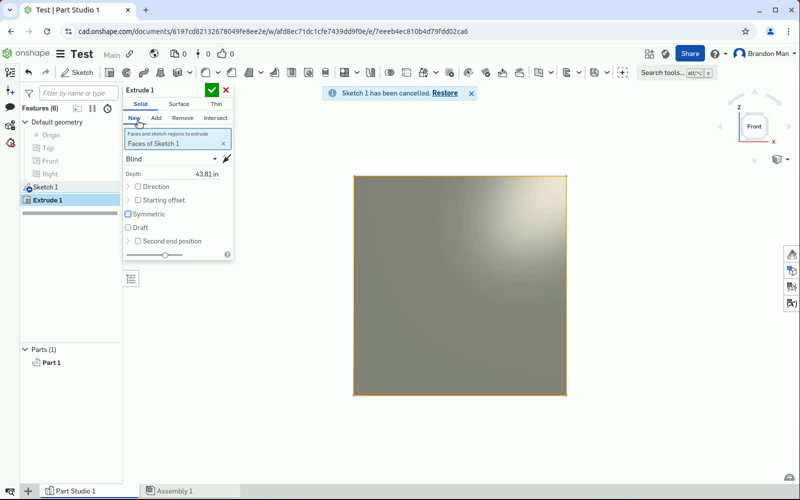
key(space)
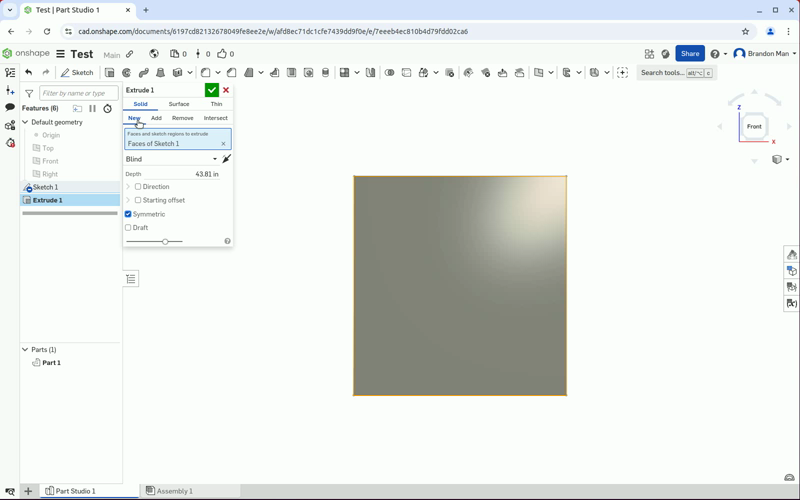
key(enter)
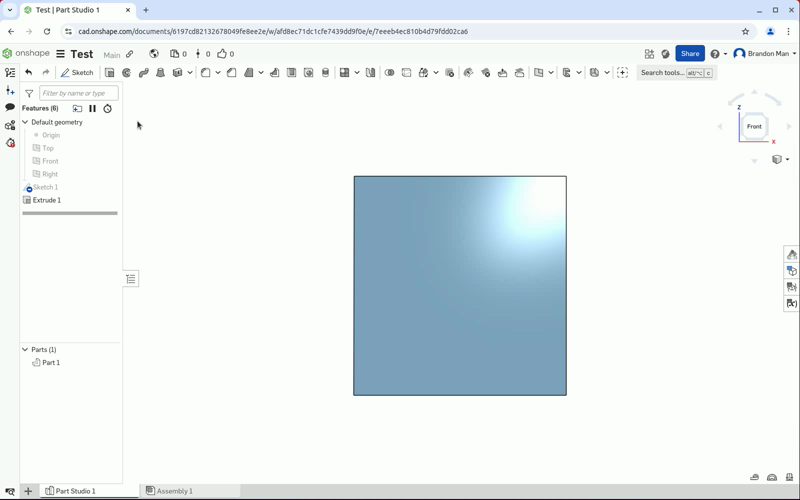
key(shift+h)
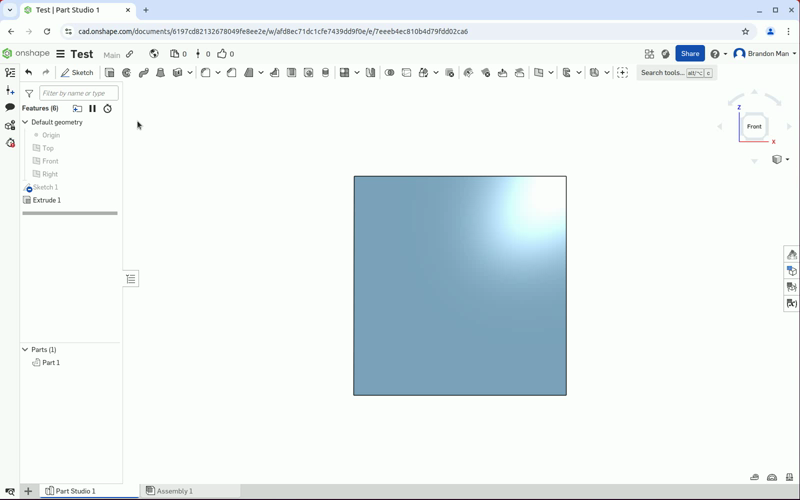
key(shift+h)
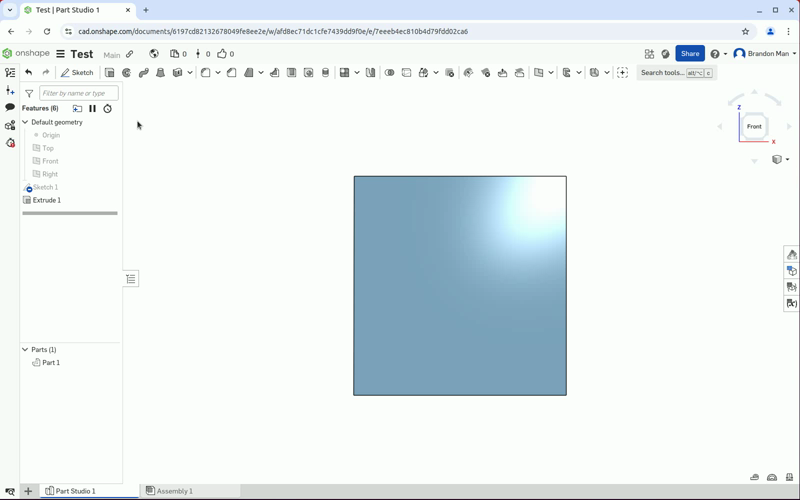
mouse_move(73, 189)
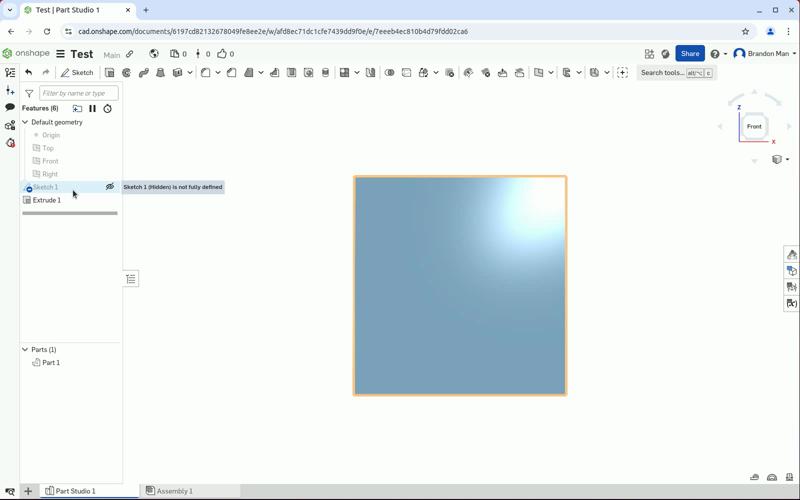
click(73, 189)
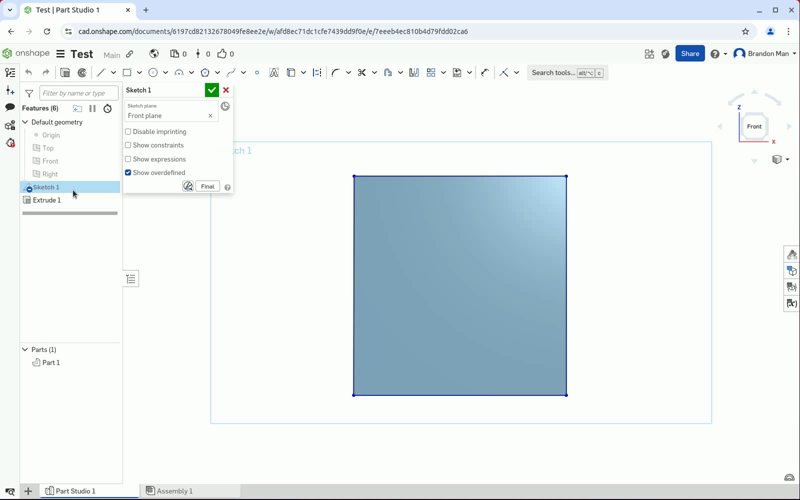
mouse_move(229, 92)
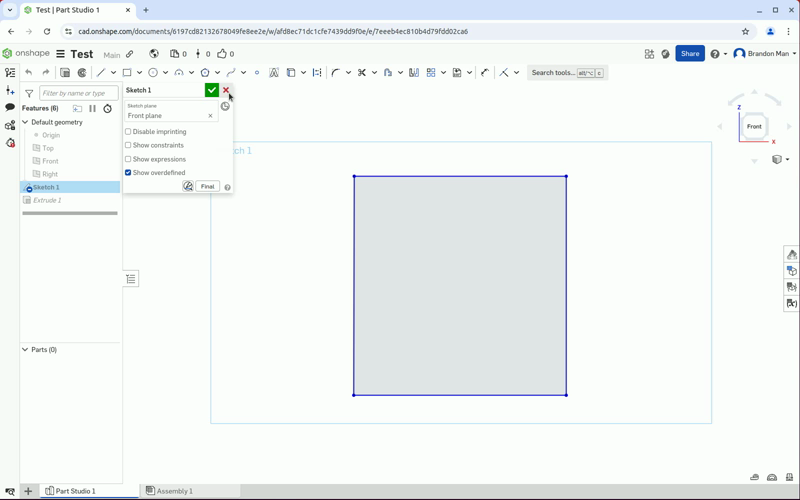
click(229, 92)
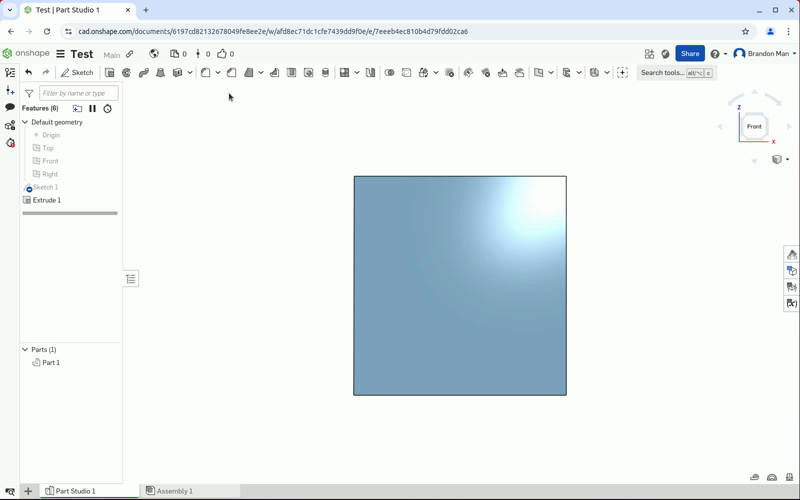
mouse_move(73, 352)
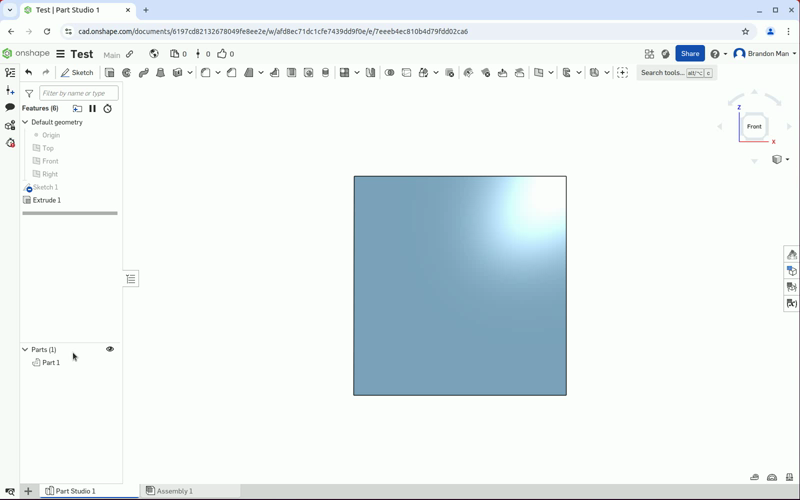
key(y)
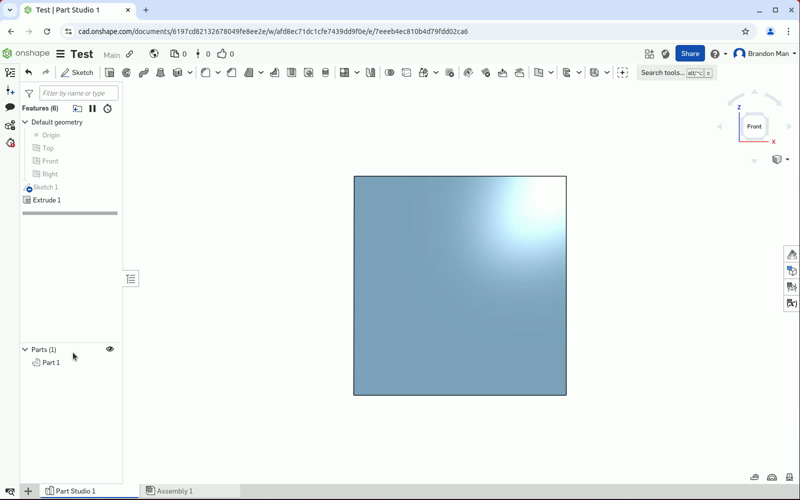
key(shift+p)
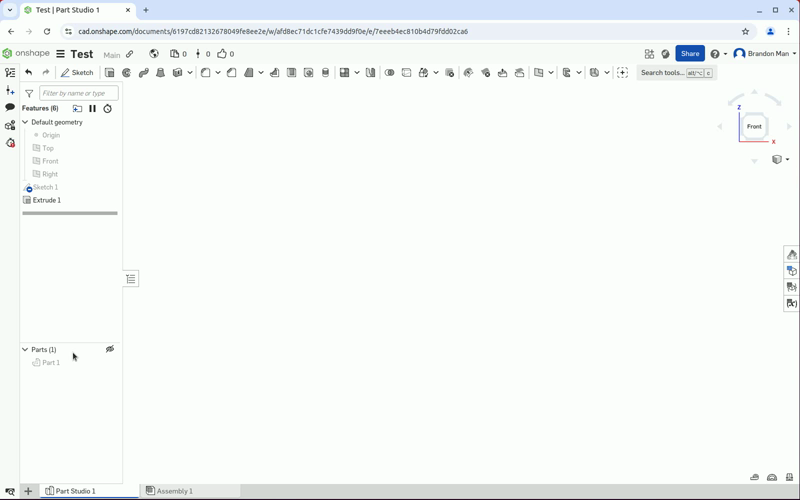
key(space)
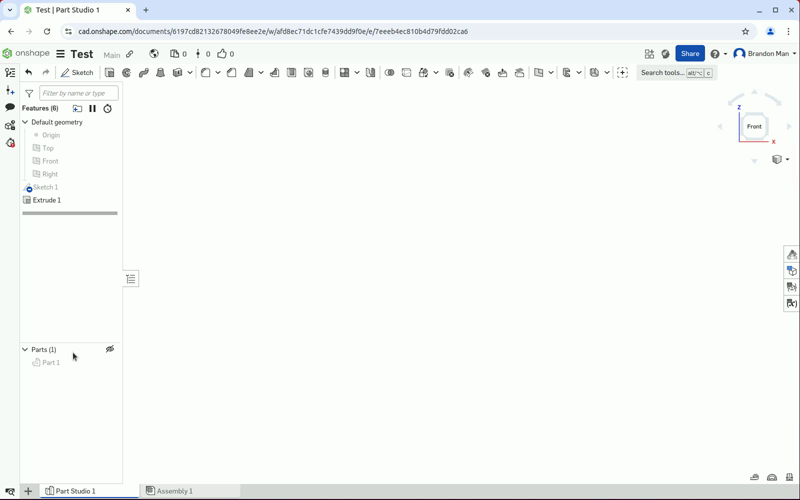
key_down(shift)
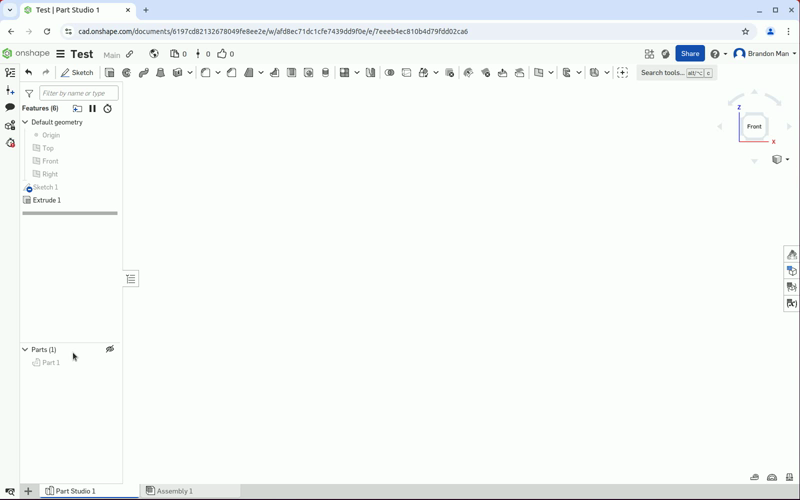
key(down)
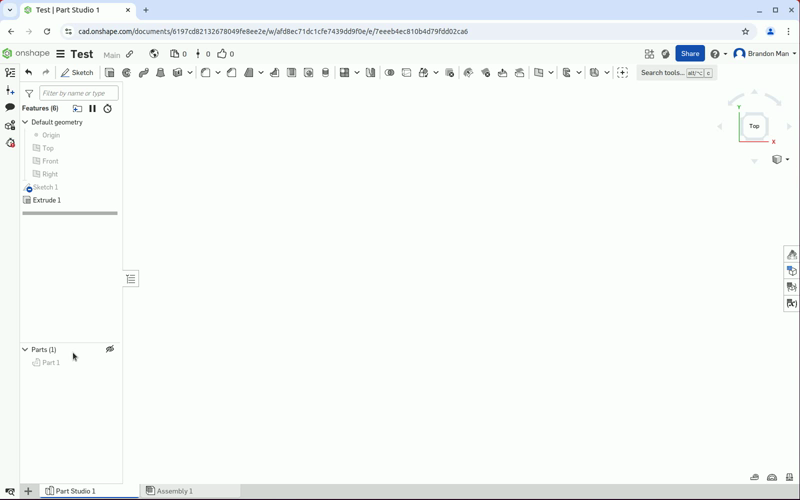
key_up(shift)
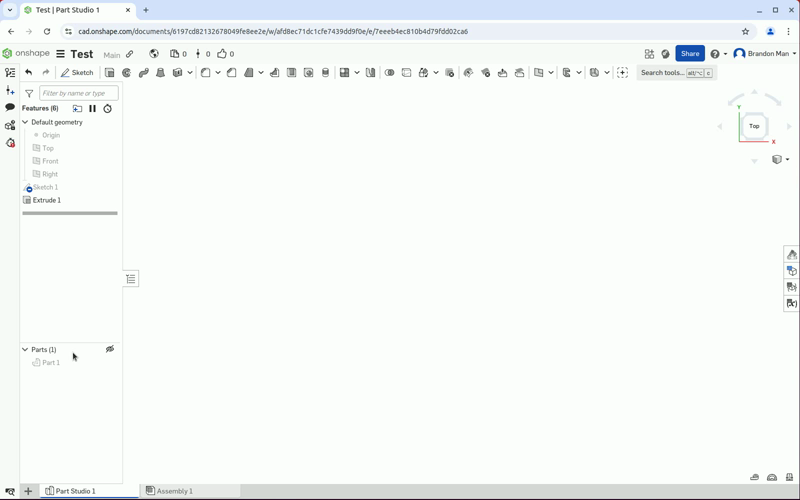
mouse_move(73, 352)
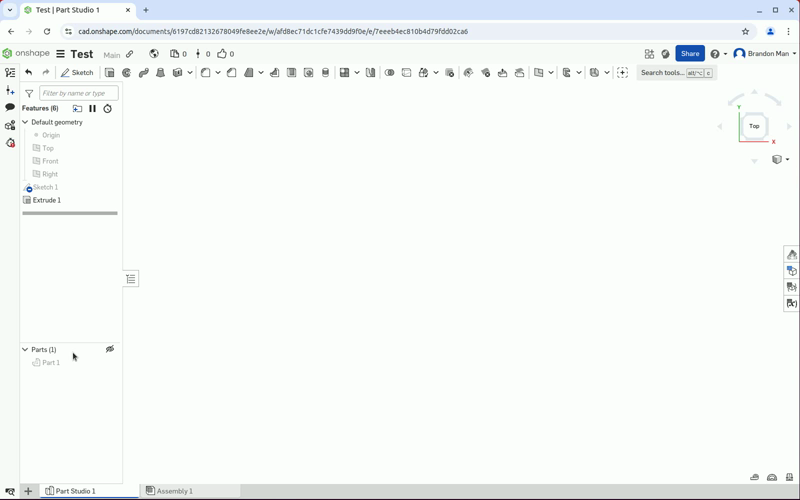
key(shift+y)
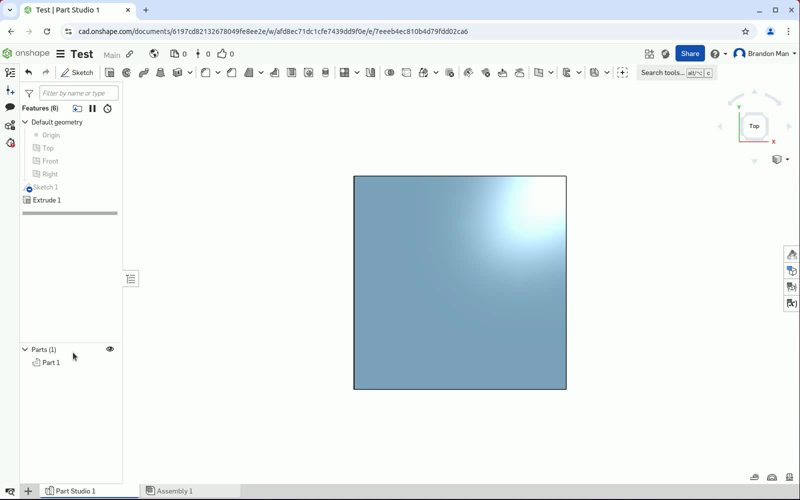
mouse_move(541, 75)
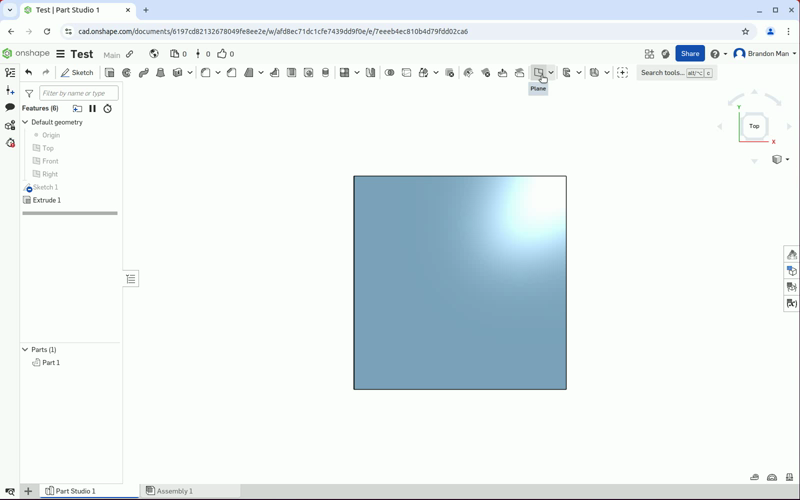
click(541, 75)
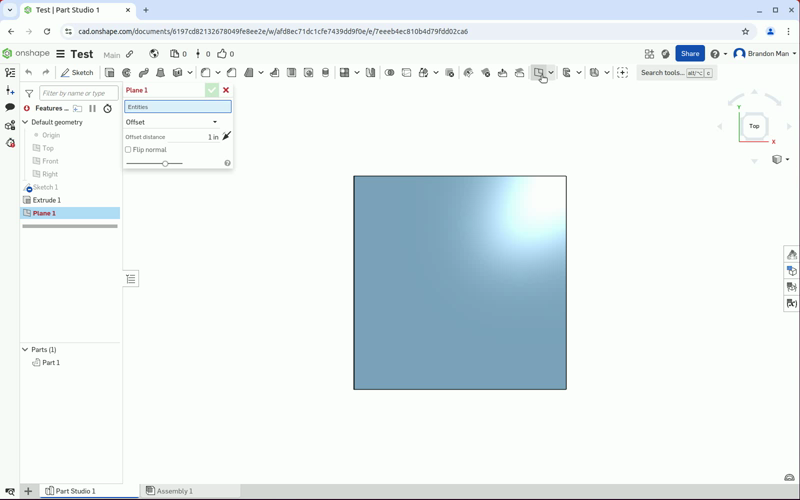
mouse_move(73, 150)
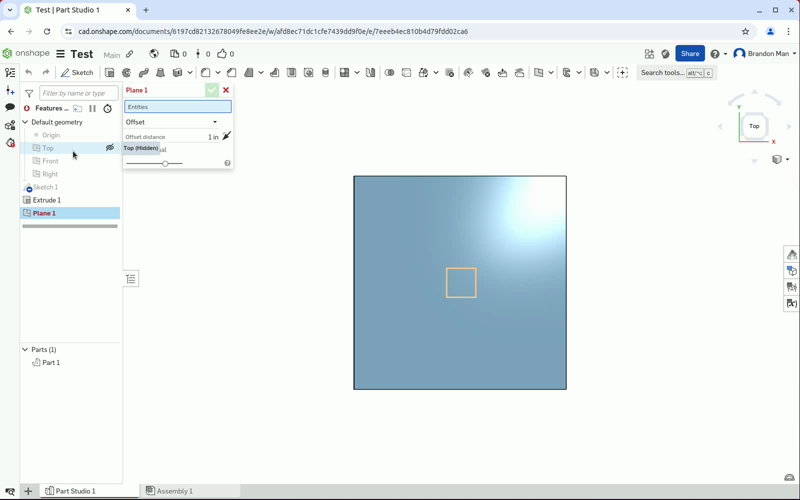
click(73, 150)
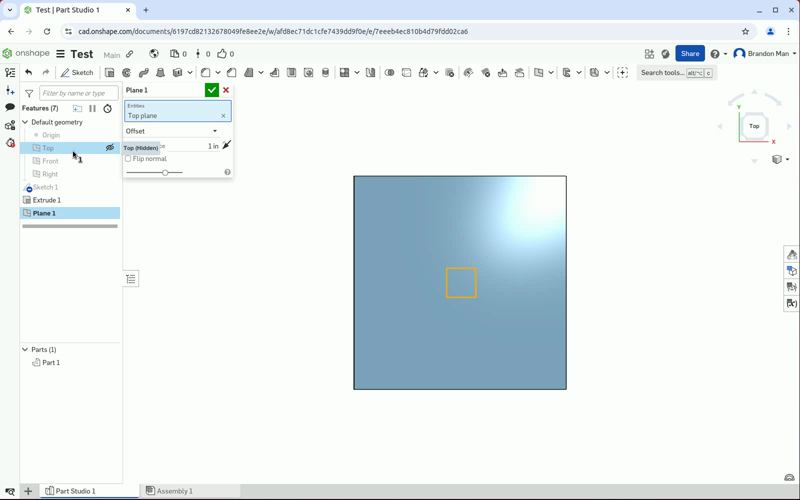
key(tab, 2)
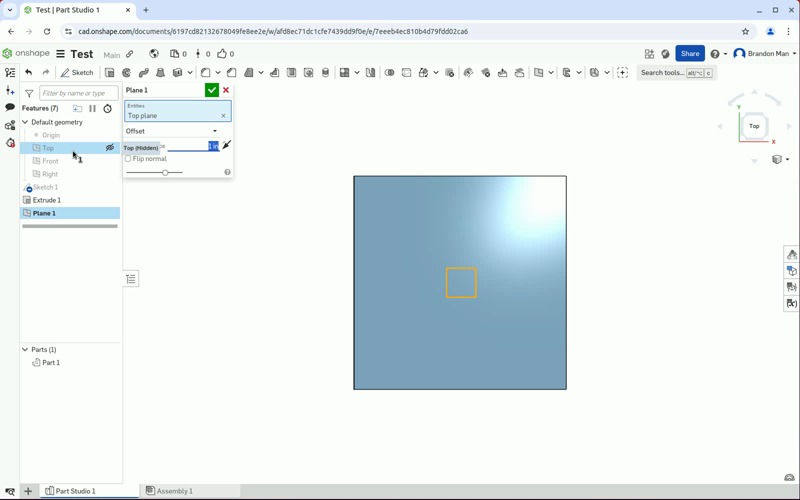
text(22.153)
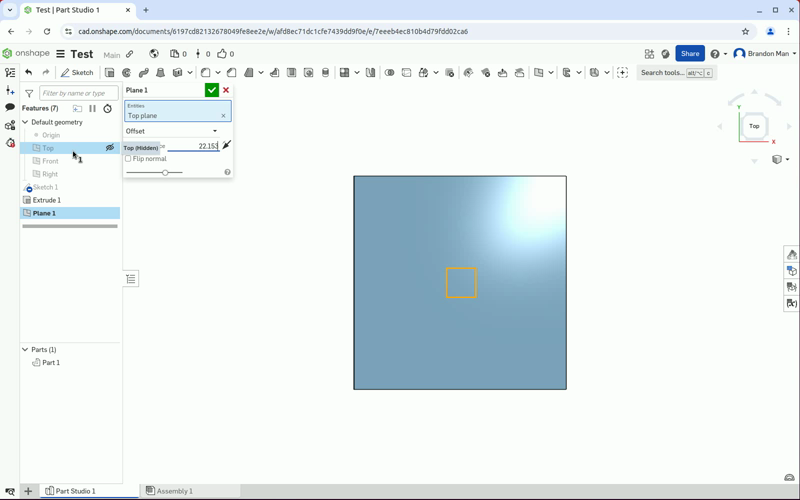
key(enter, 2)
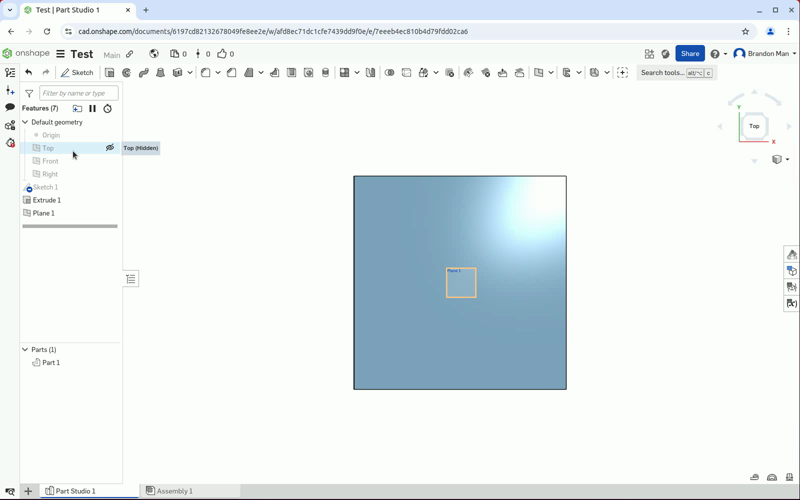
key(shift+s)
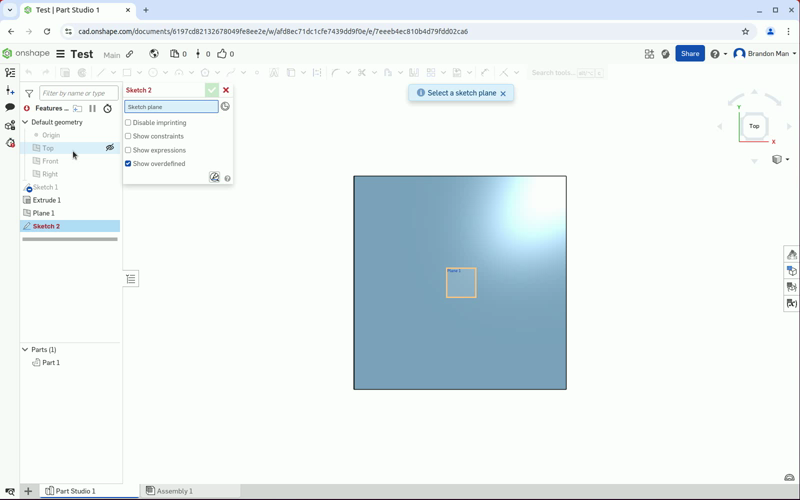
mouse_move(73, 215)
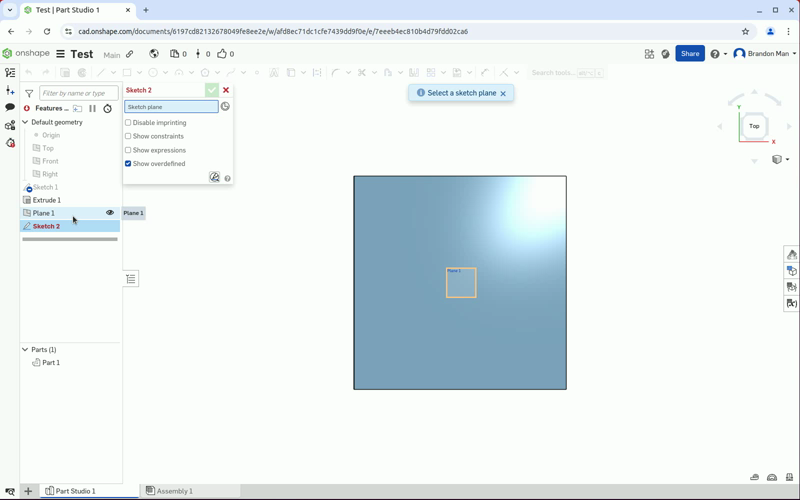
click(73, 215)
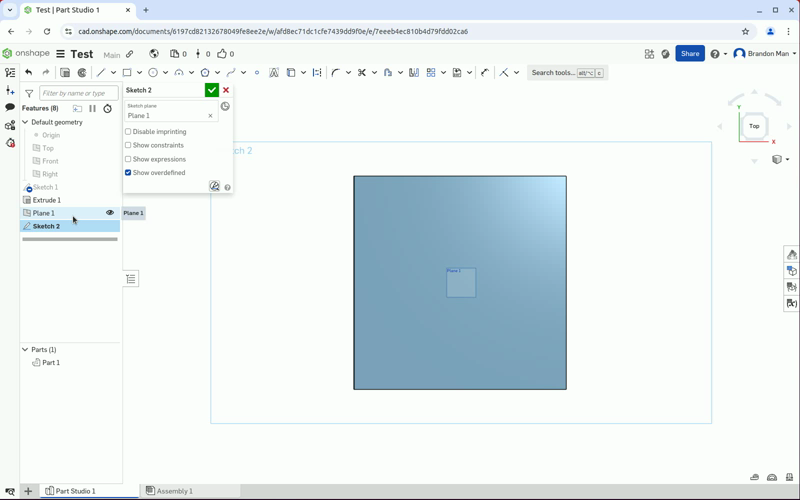
mouse_move(73, 352)
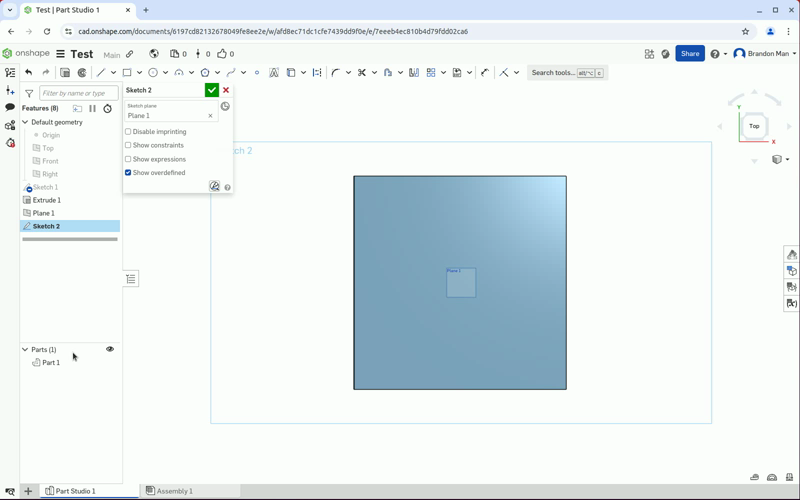
key(y)
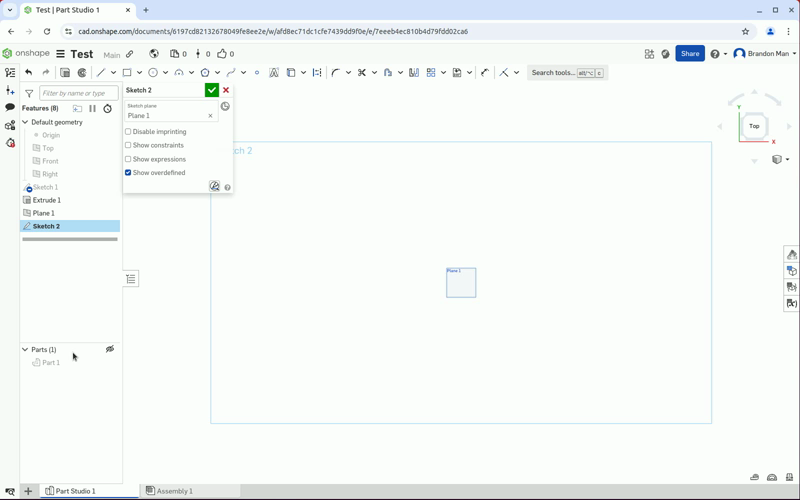
key(l)
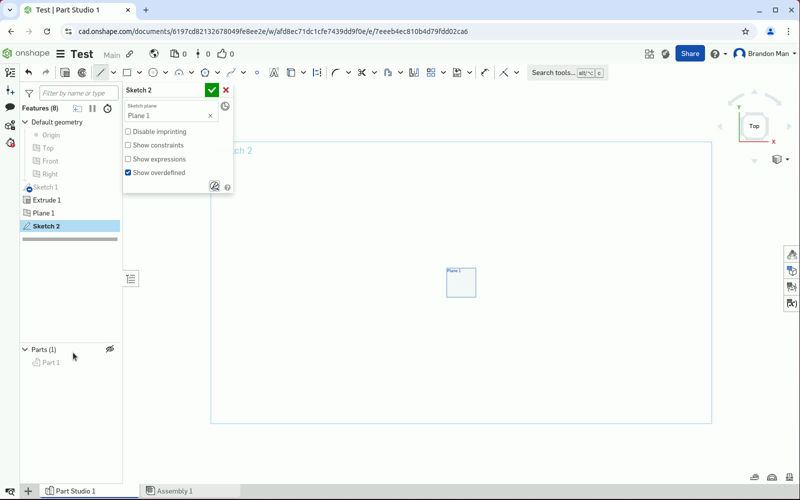
key_down(shift)
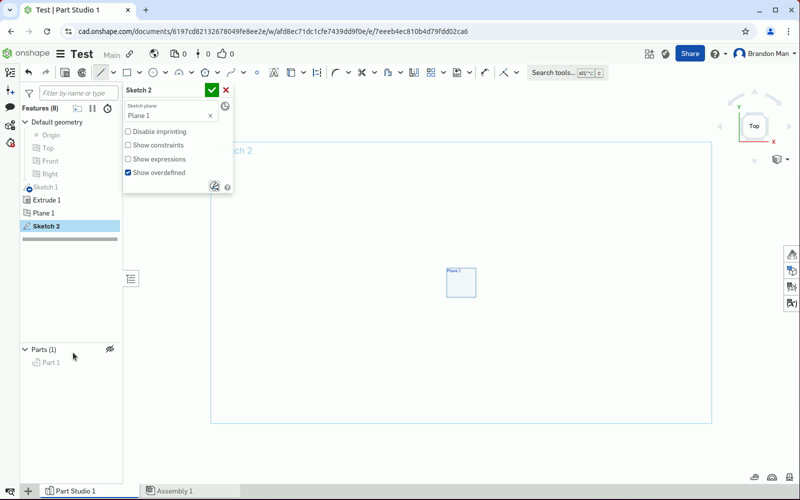
mouse_move(355, 388)
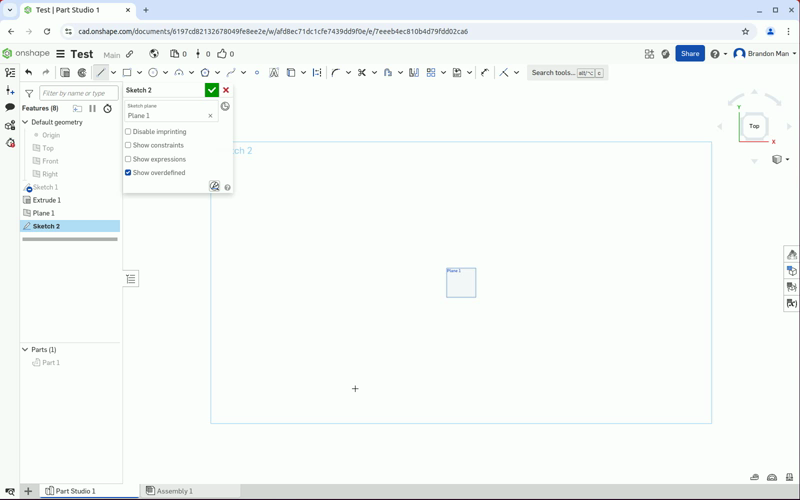
click(355, 388)
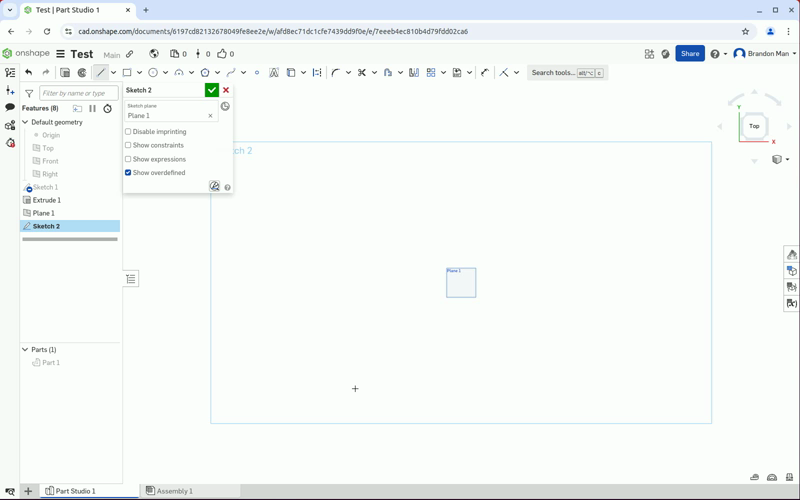
key_up(shift)
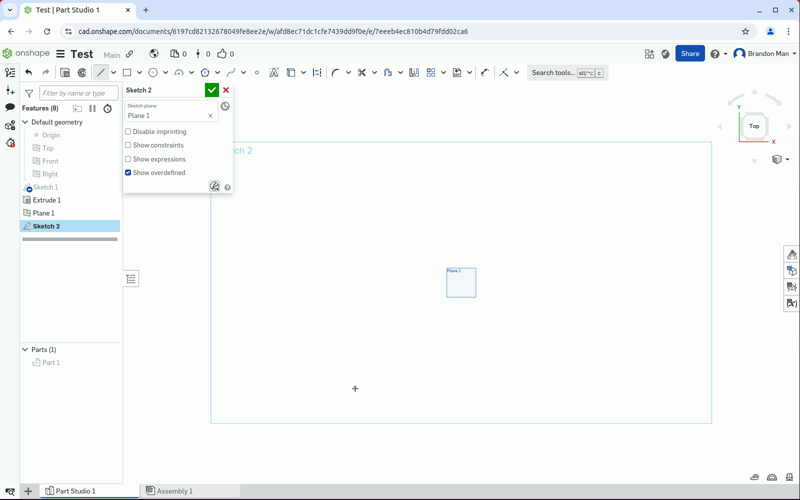
key_down(shift)
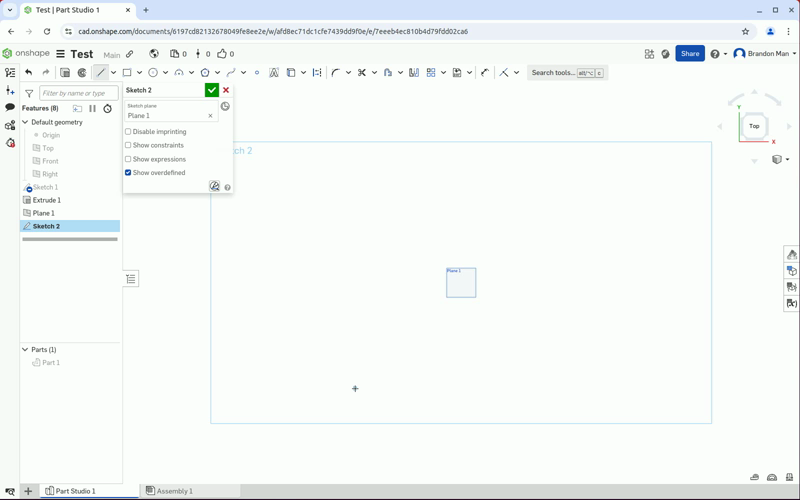
mouse_move(565, 388)
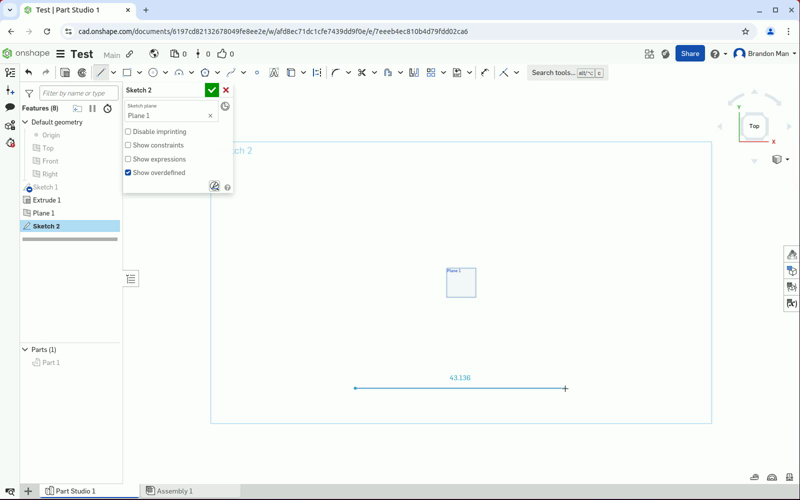
click(565, 388)
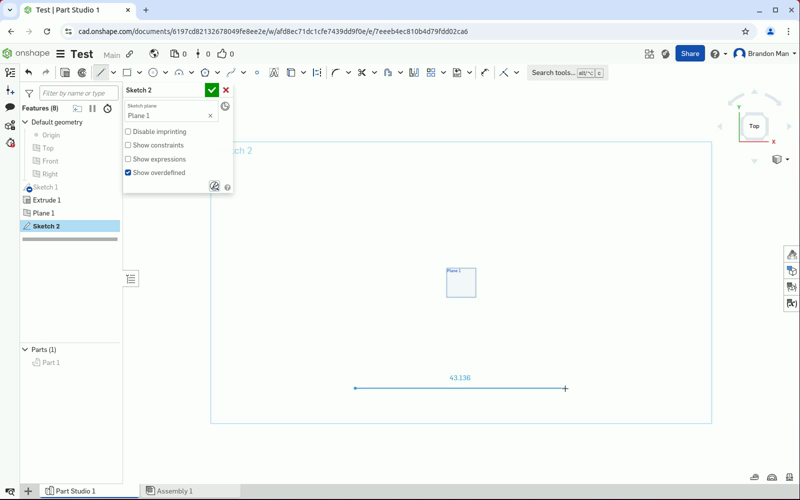
key_up(shift)
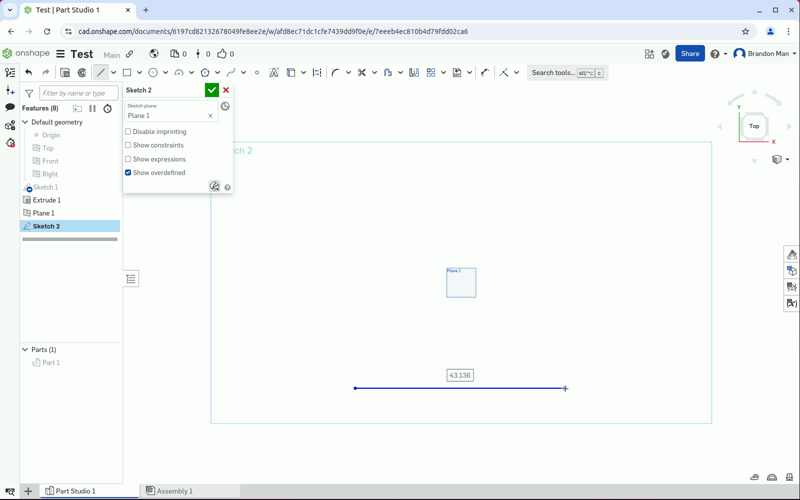
key_down(shift)
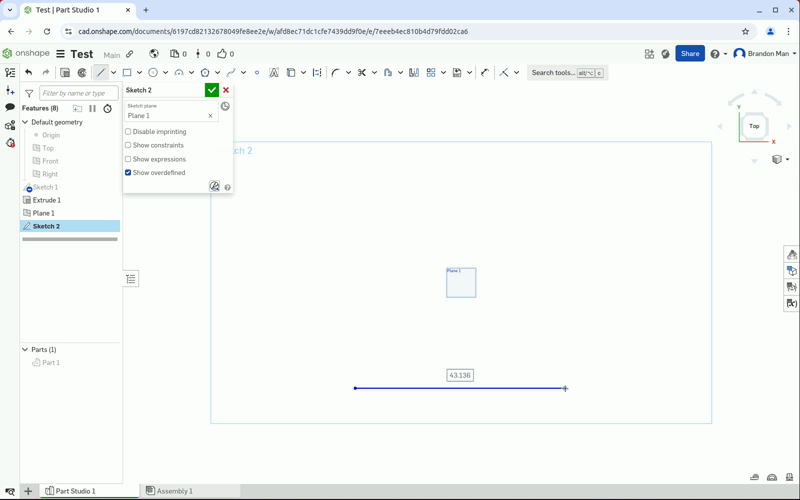
mouse_move(565, 178)
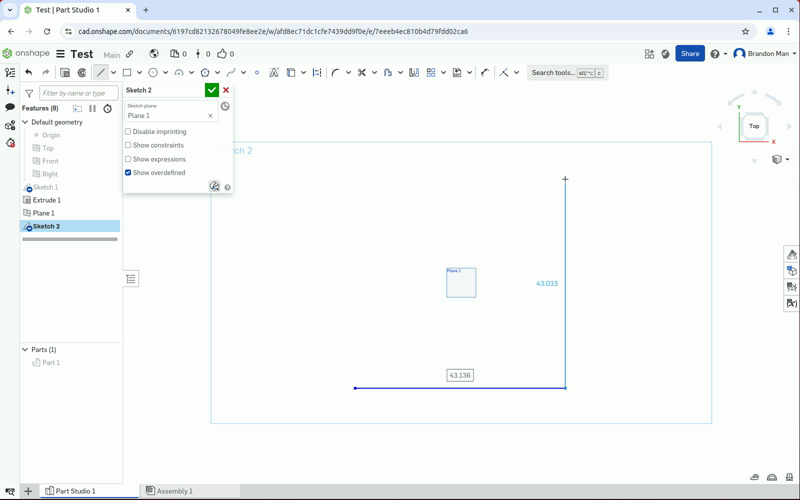
click(565, 178)
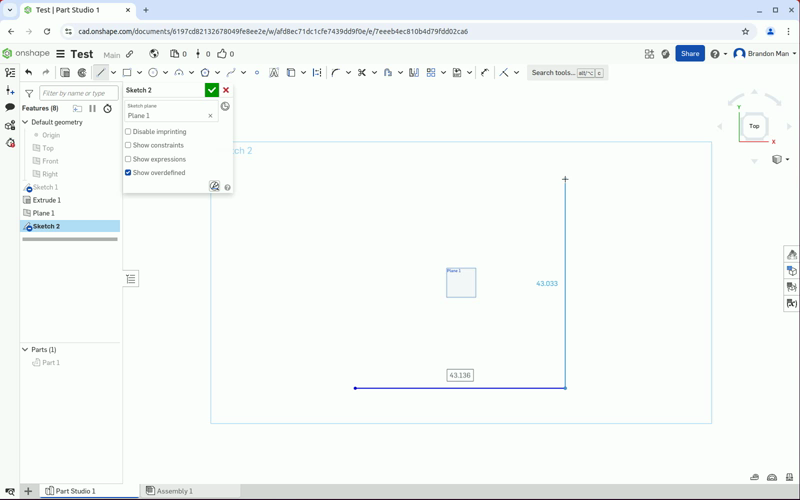
key_up(shift)
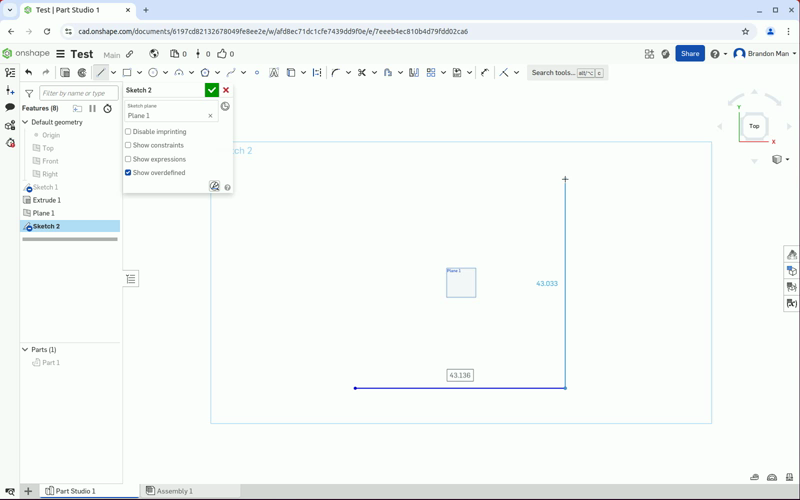
key_down(shift)
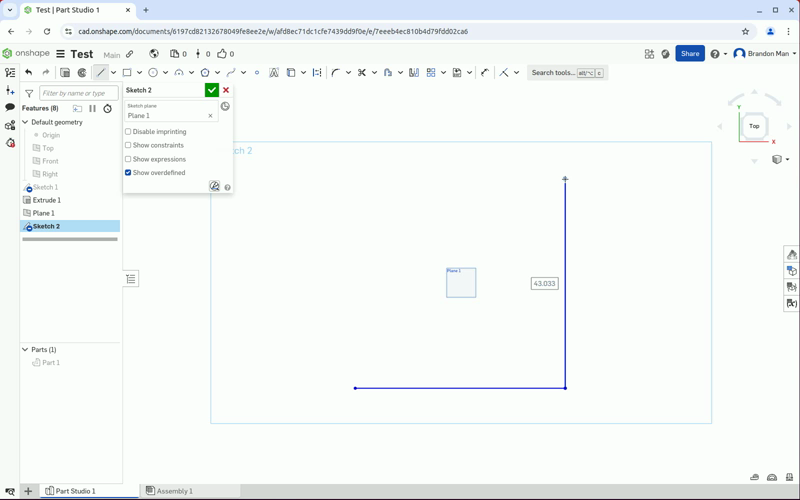
mouse_move(355, 178)
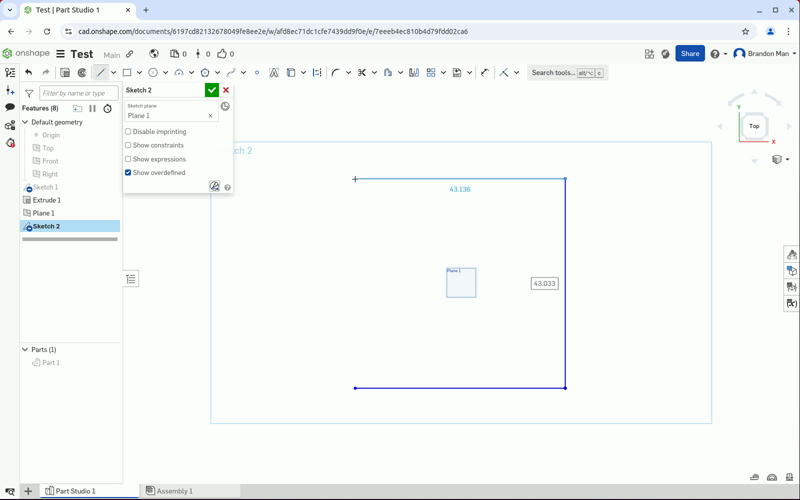
click(355, 178)
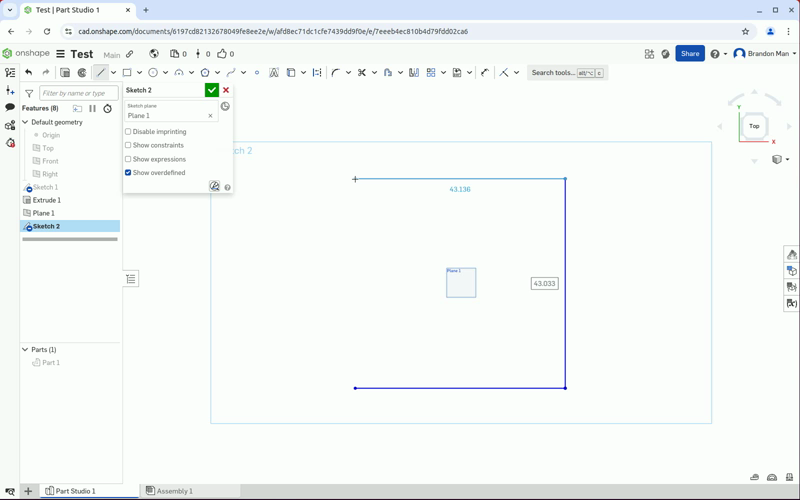
key_up(shift)
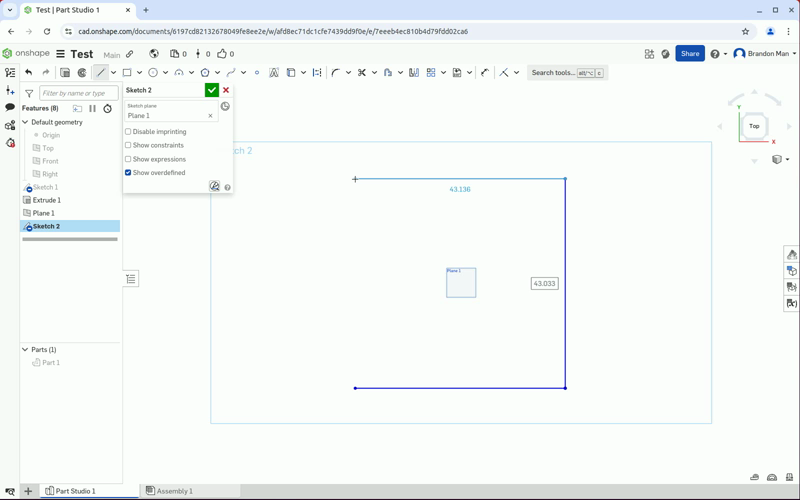
key_down(shift)
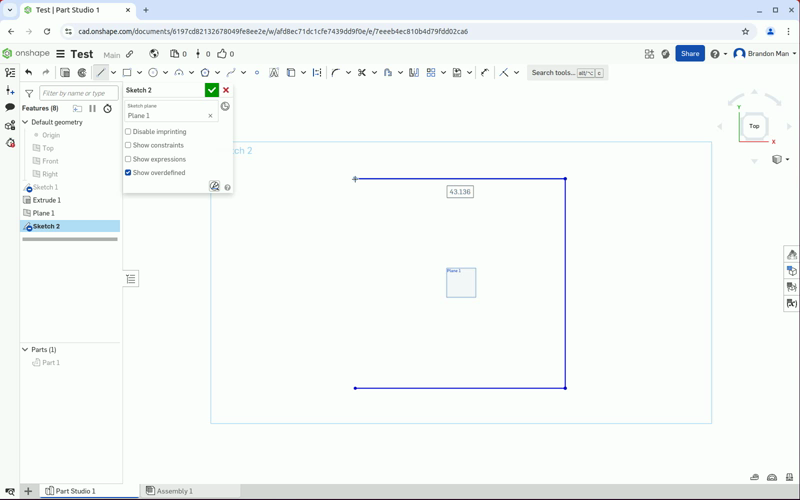
mouse_move(355, 388)
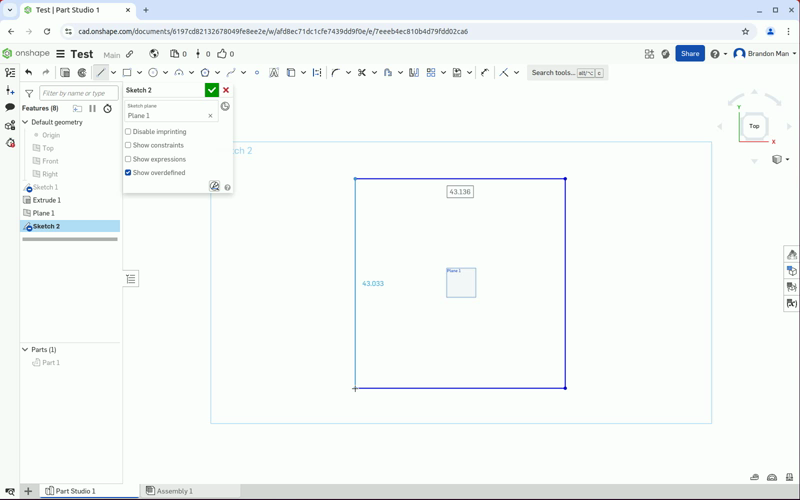
key_up(shift)
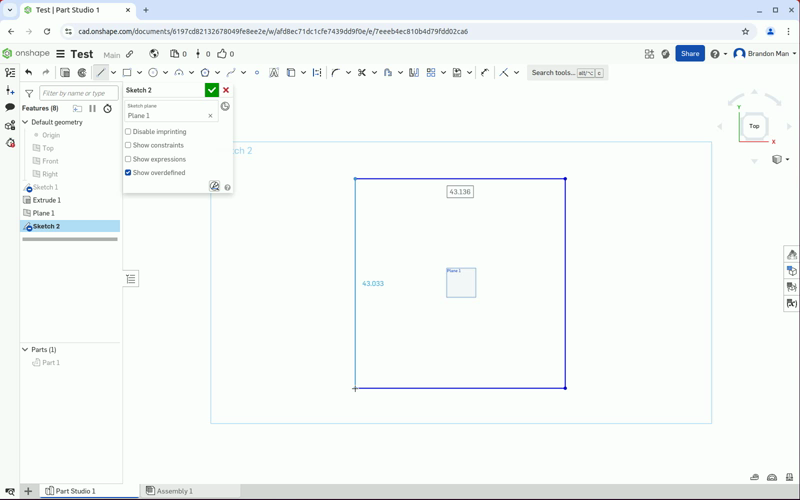
click(355, 388)
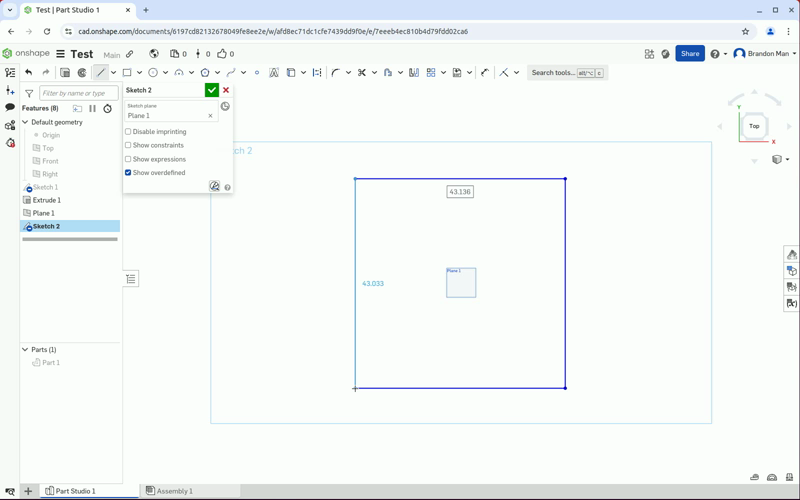
key(esc)
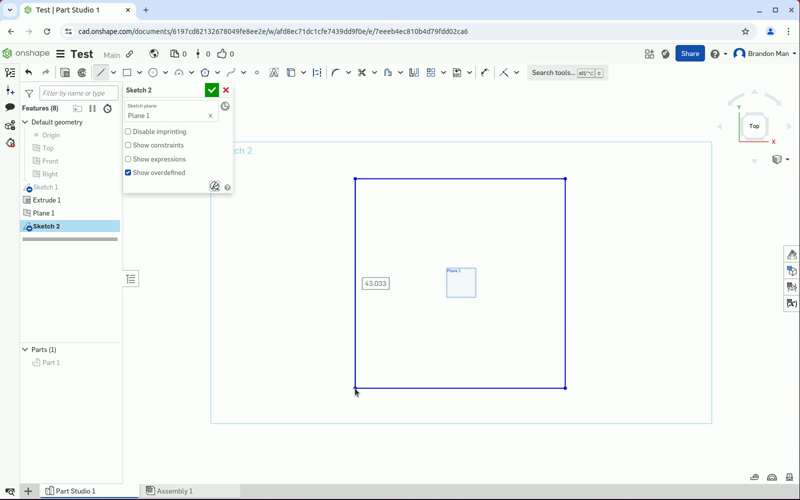
mouse_move(486, 313)
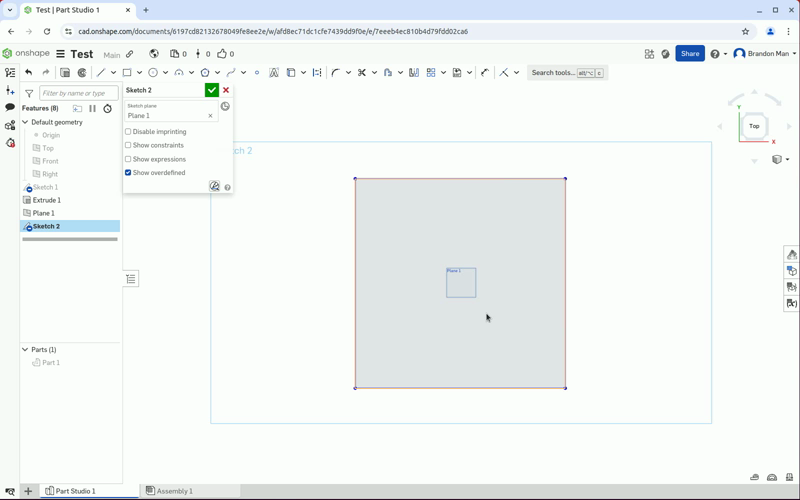
click(486, 313)
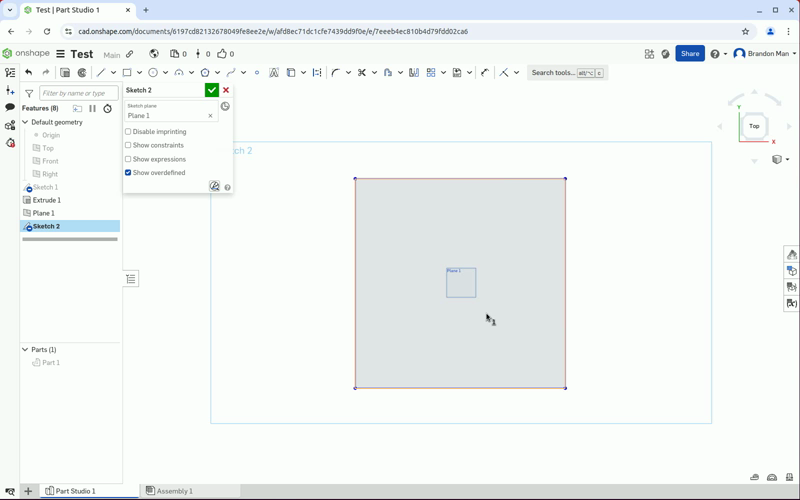
mouse_move(73, 352)
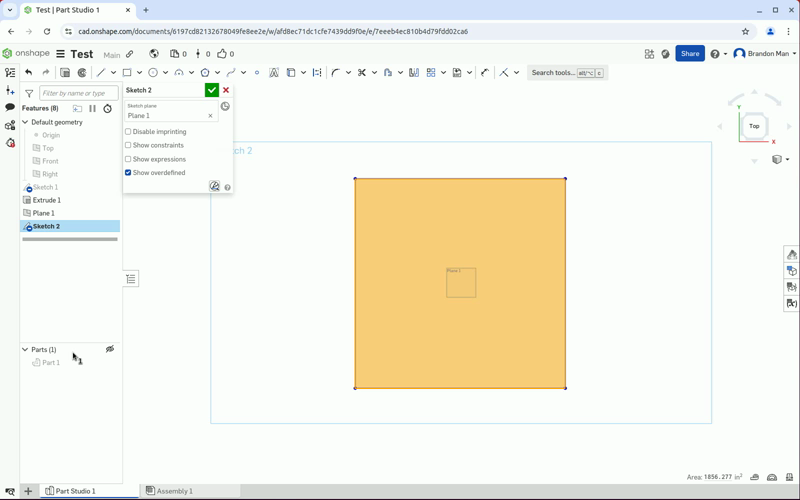
key(shift+y)
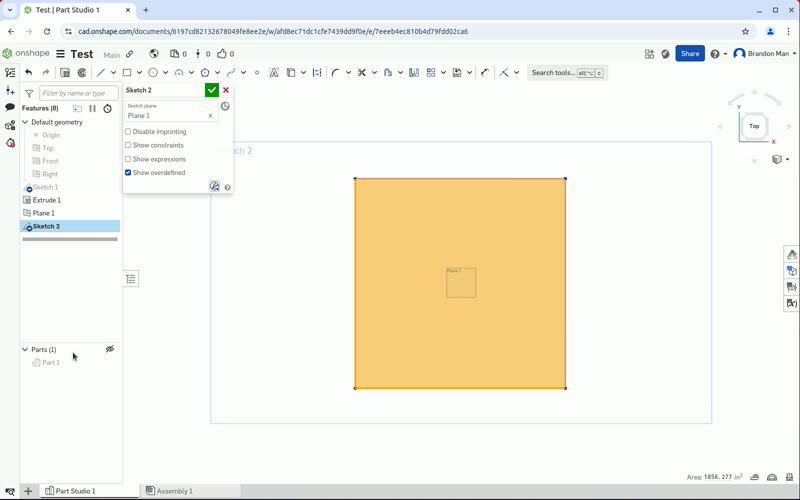
key(shift+e)
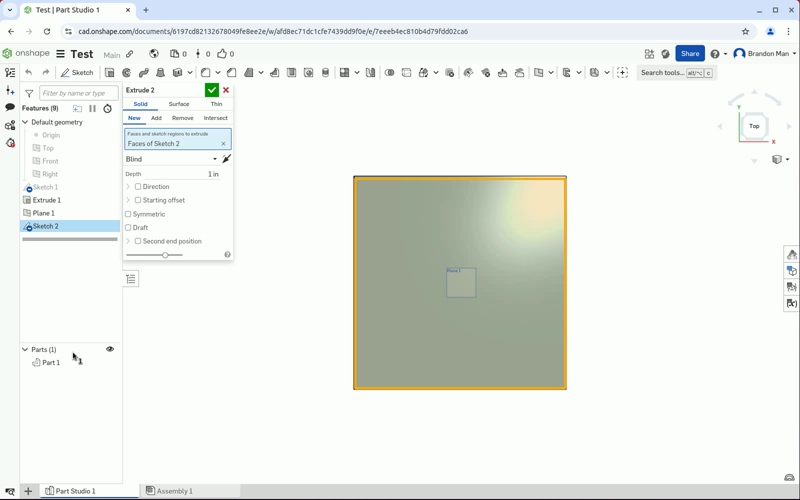
mouse_move(143, 106)
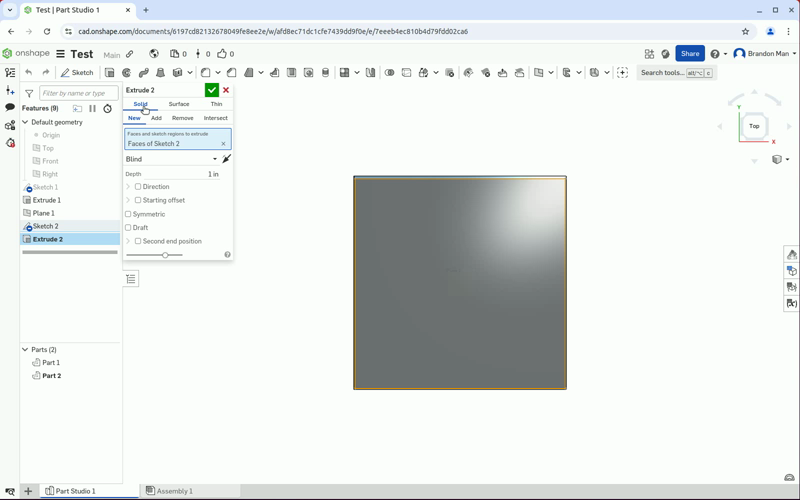
click(143, 106)
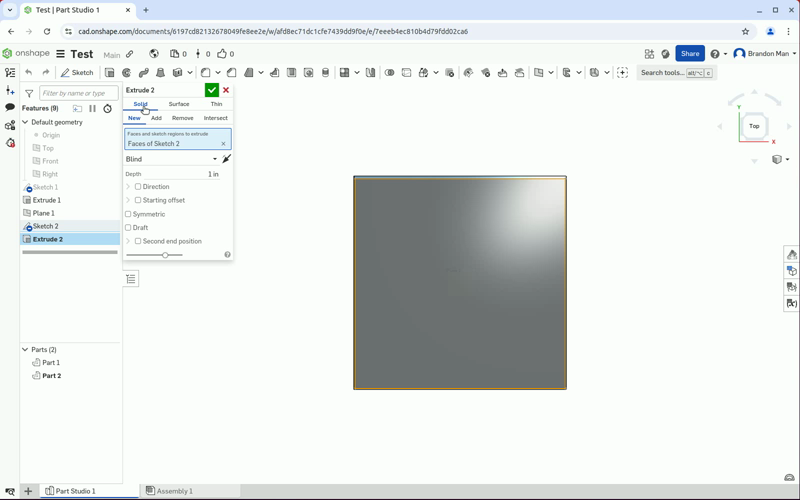
mouse_move(186, 120)
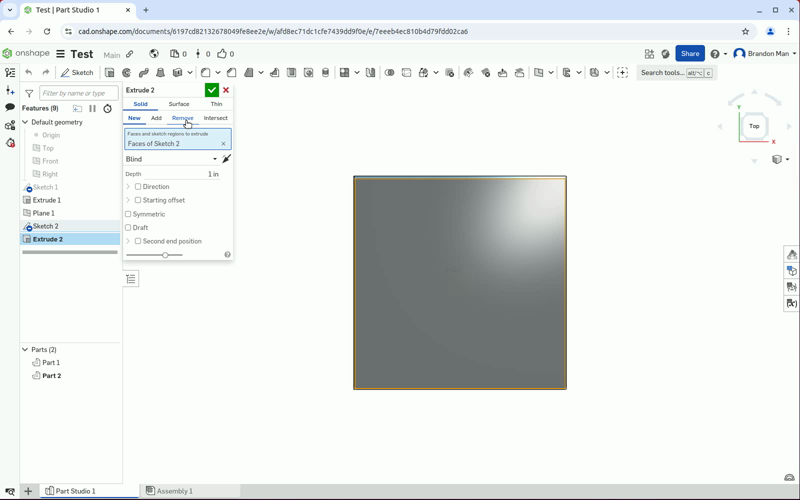
click(186, 120)
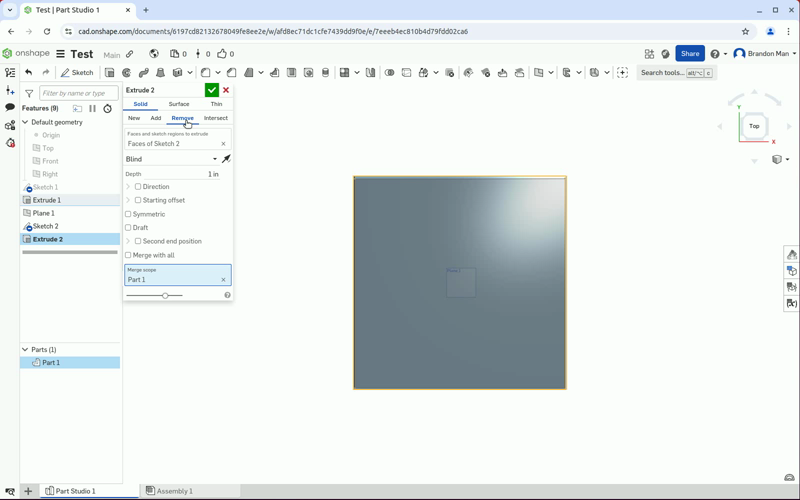
key(tab, 4)
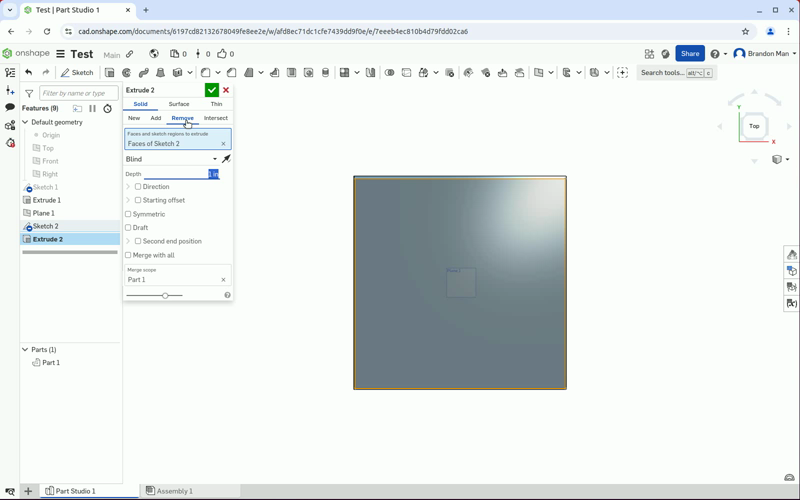
text(30.811)
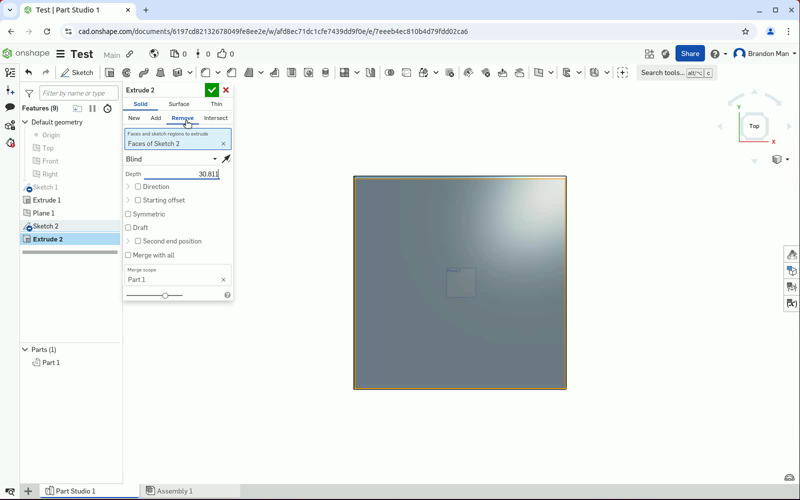
key(tab, 6)
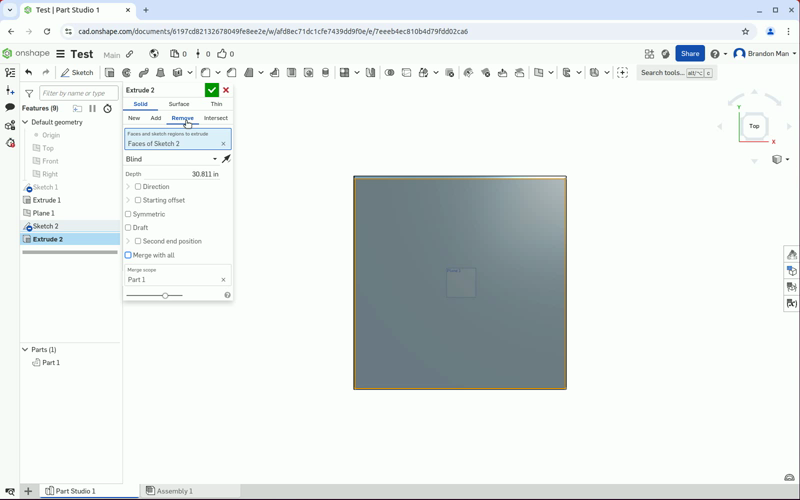
key(space)
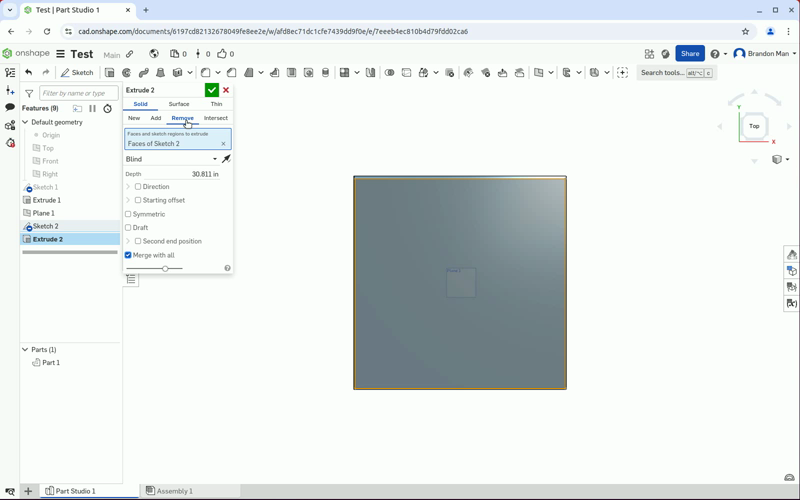
key(enter)
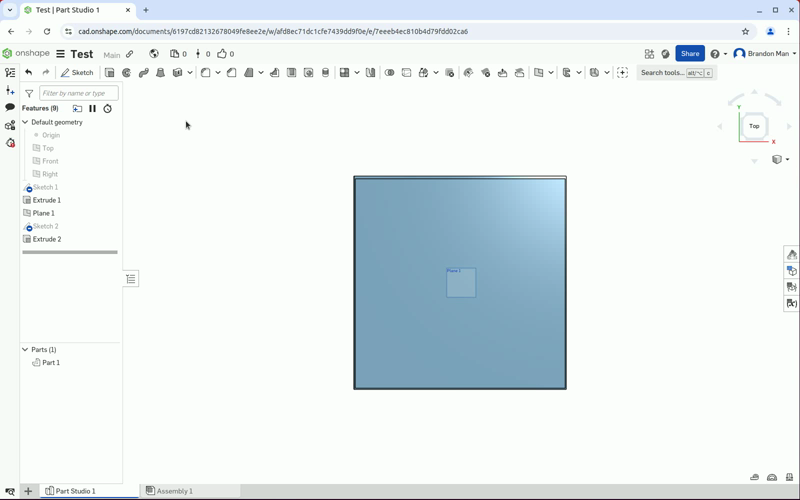
key(shift+h)
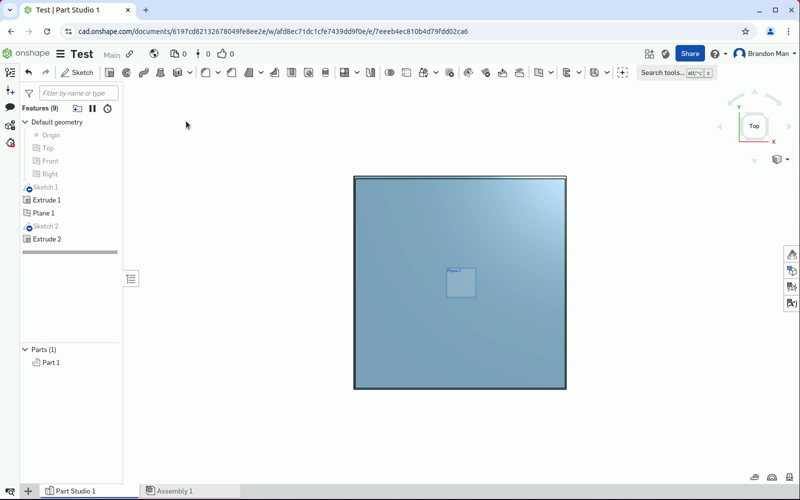
key(shift+h)
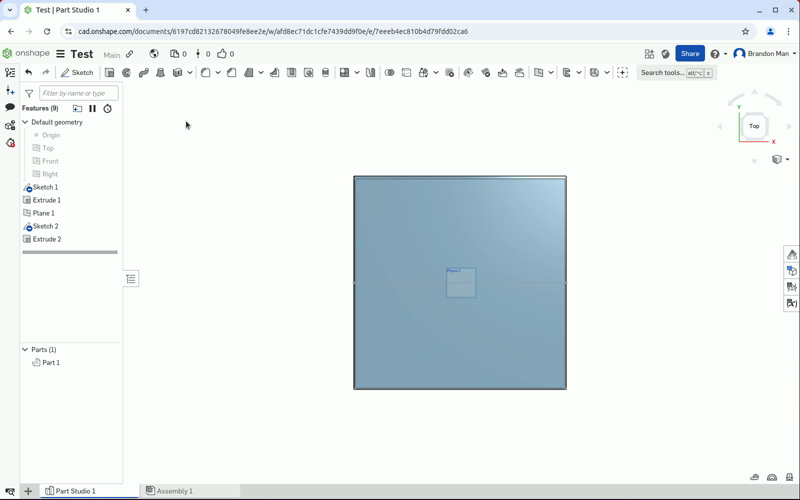
key(shift+7)
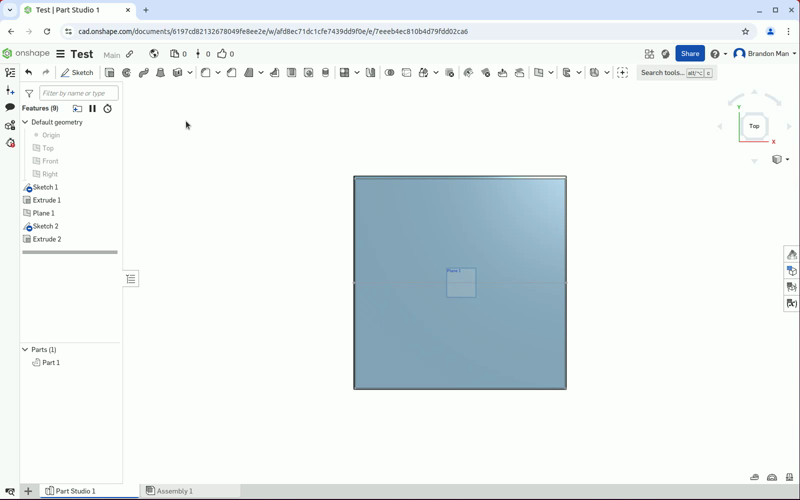
key(up, 3)
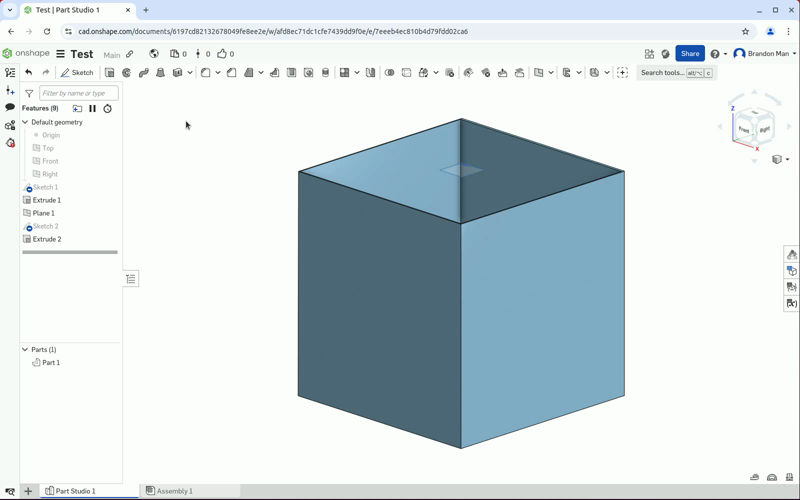
key(left, 3)
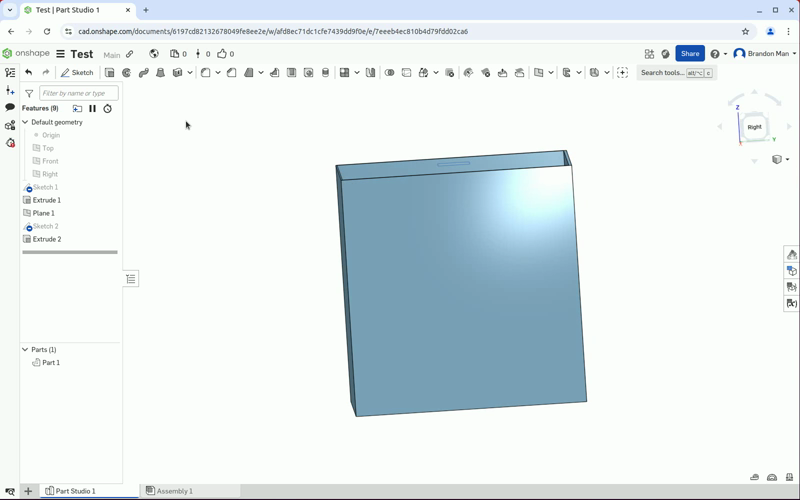
key(right, 3)
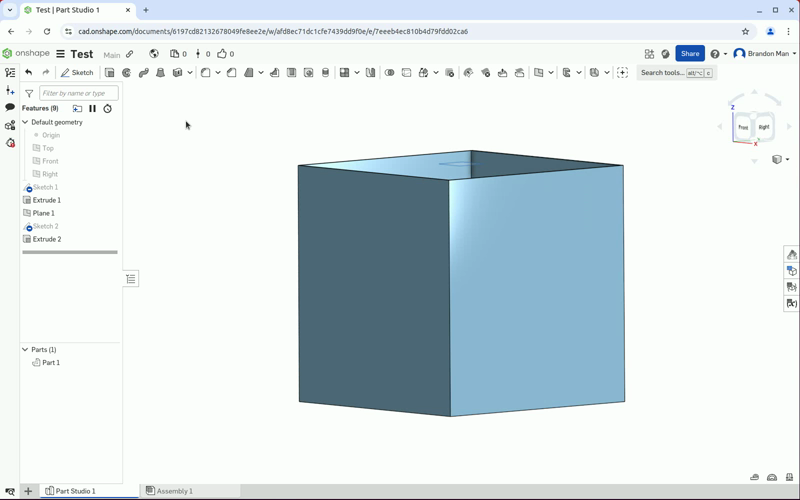
key(down, 3)
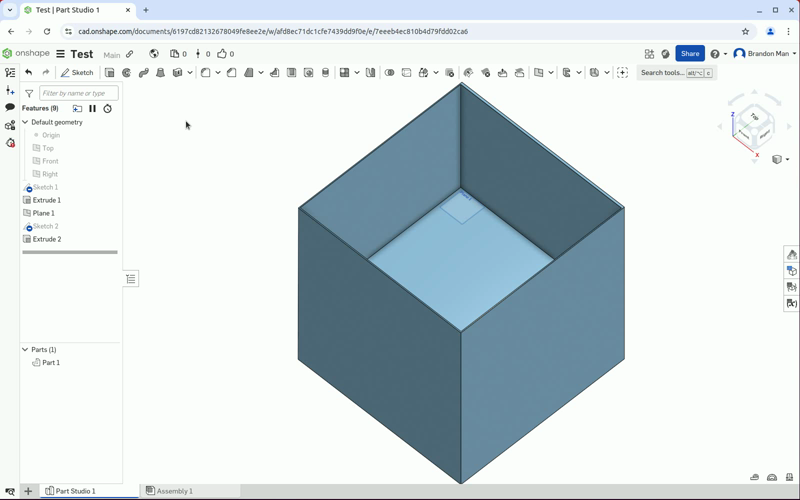
mouse_move(73, 189)
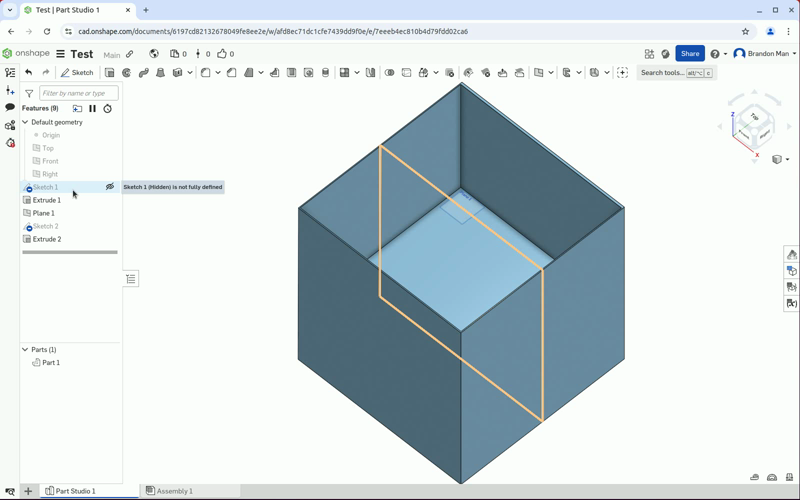
click(73, 189)